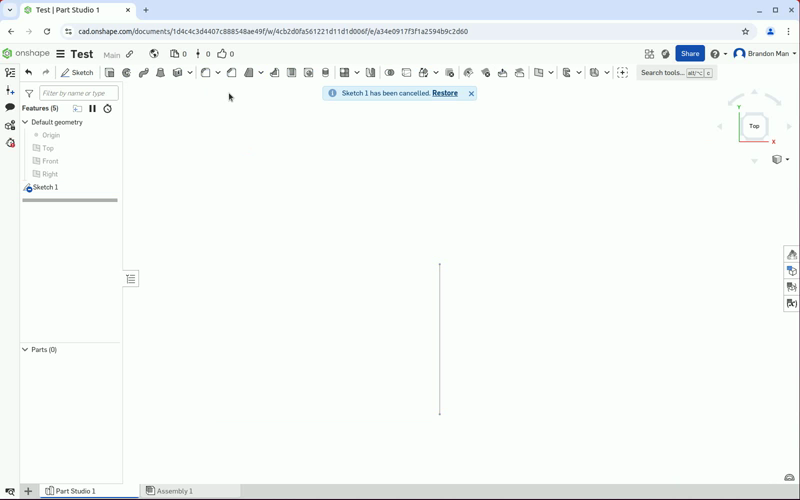
key(shift+h)
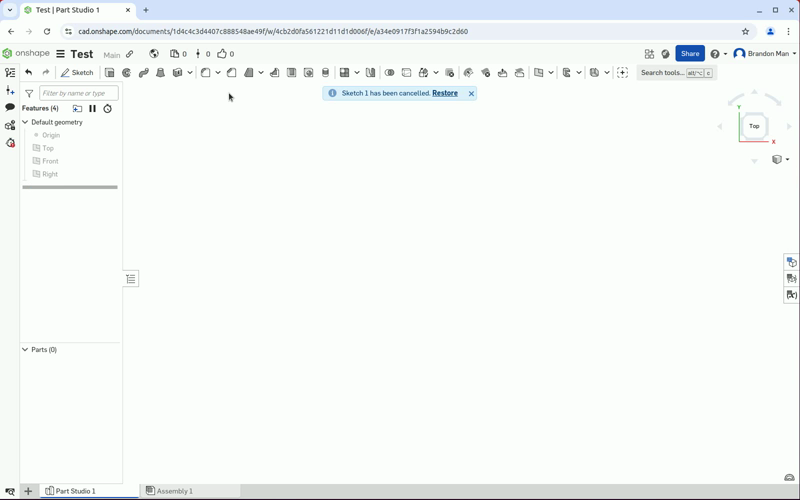
mouse_move(73, 352)
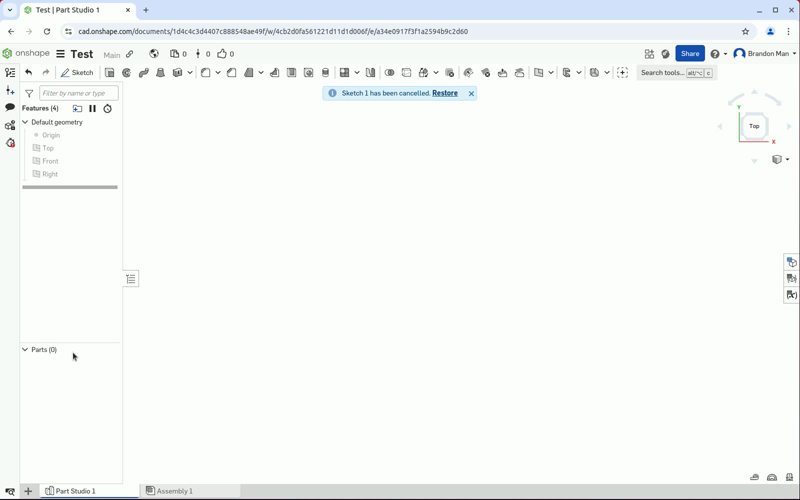
key(y)
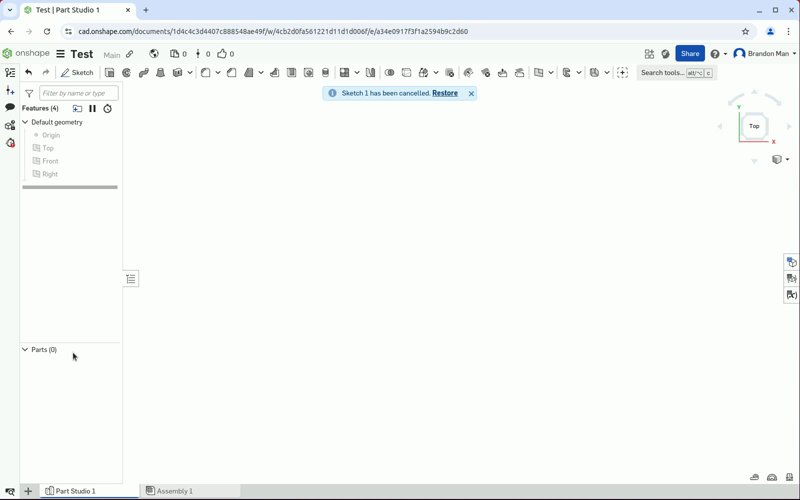
key(shift+p)
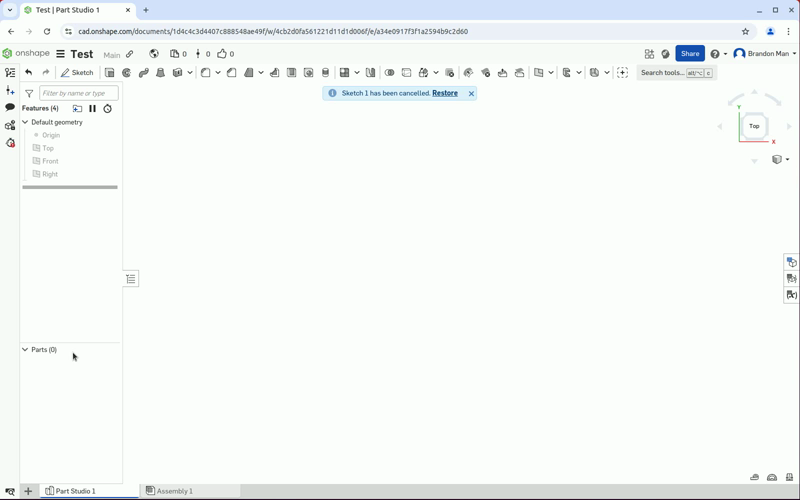
key(space)
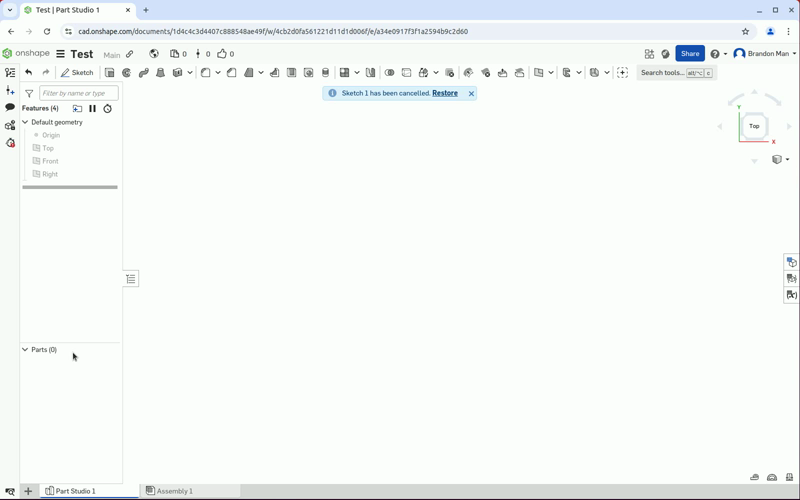
key_down(shift)
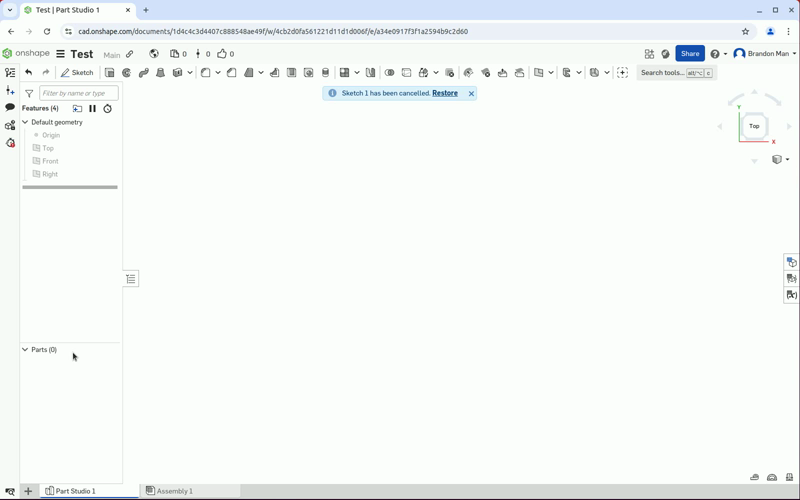
key(up)
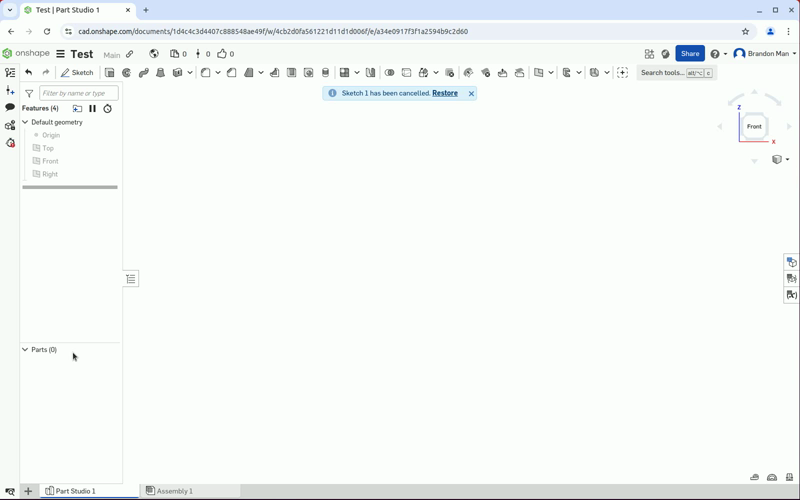
key_up(shift)
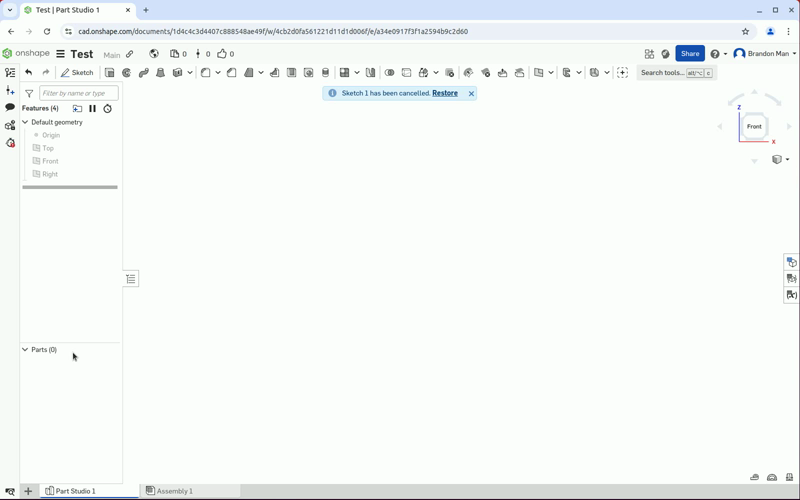
mouse_move(73, 352)
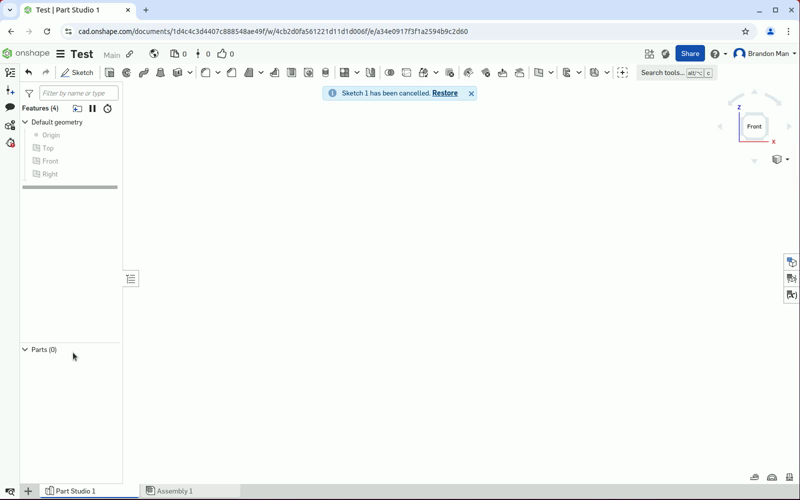
key(shift+y)
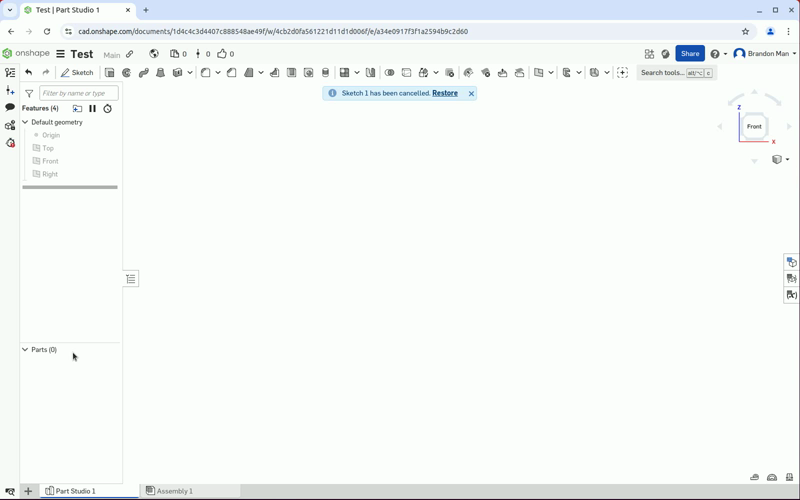
key(shift+s)
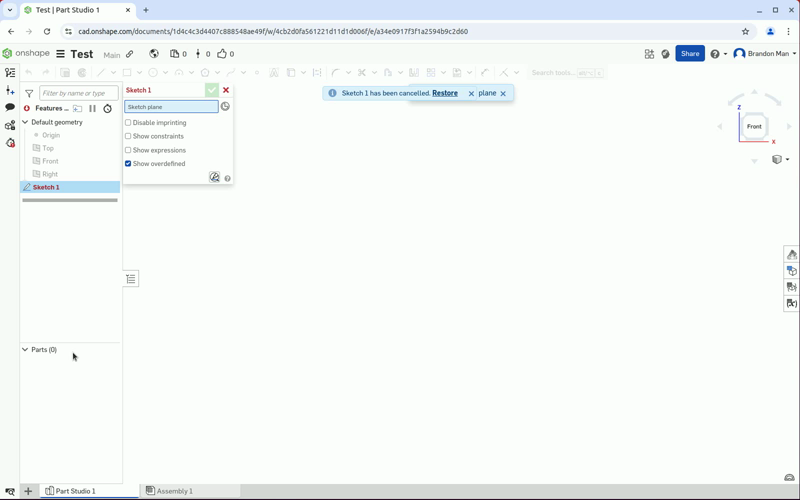
mouse_move(73, 163)
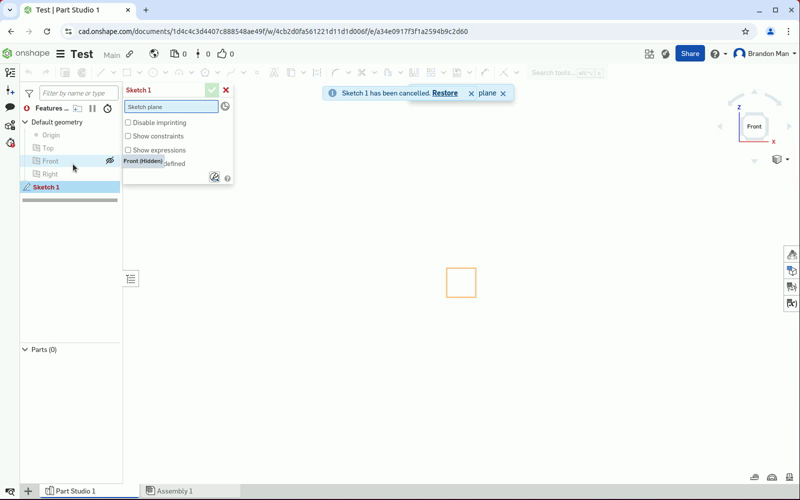
click(73, 163)
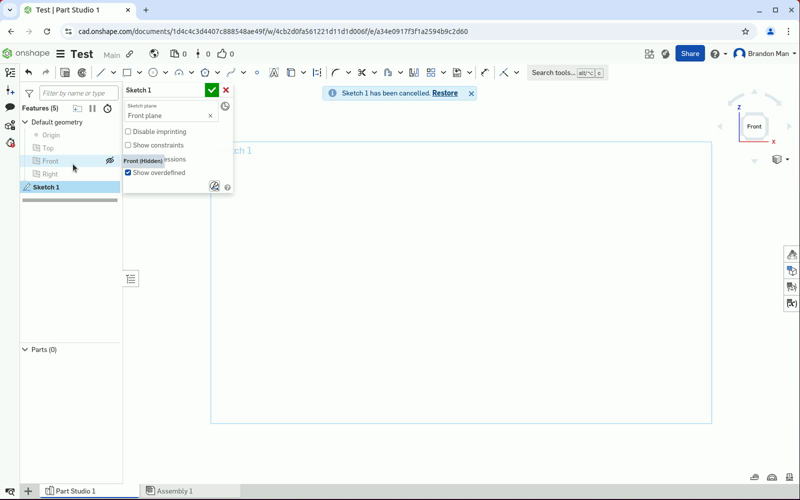
mouse_move(73, 352)
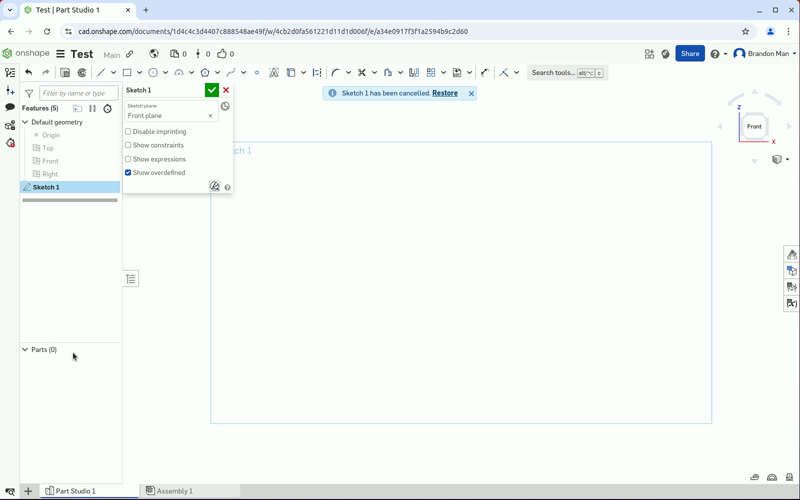
key(y)
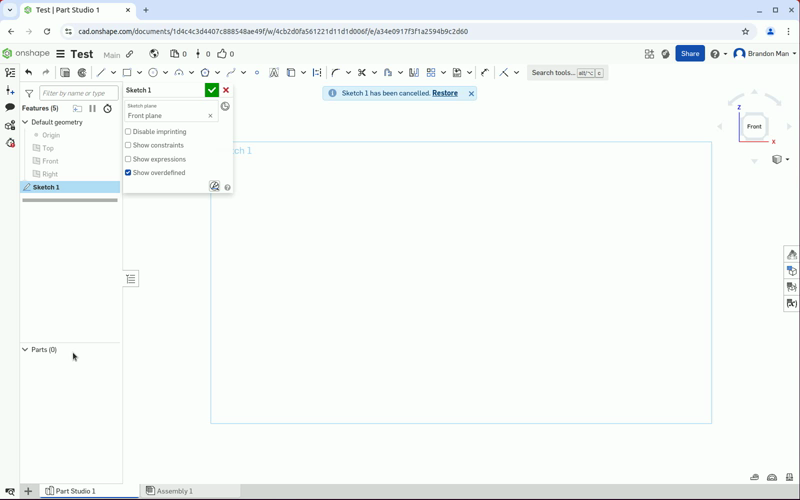
key(c)
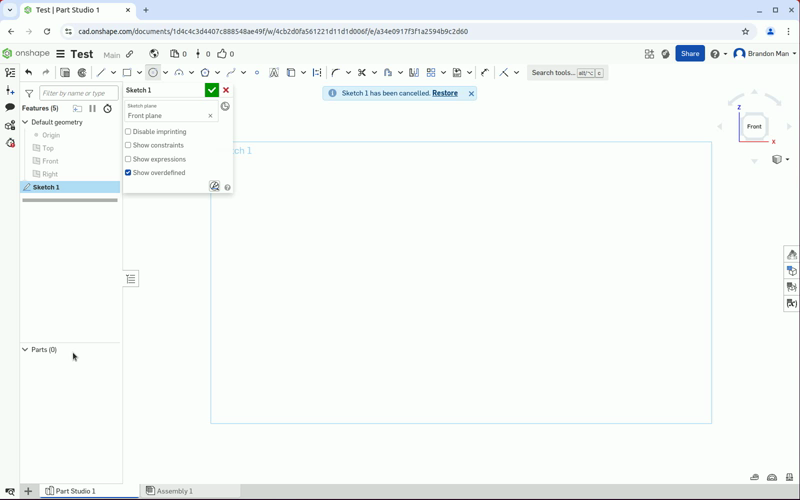
key_down(shift)
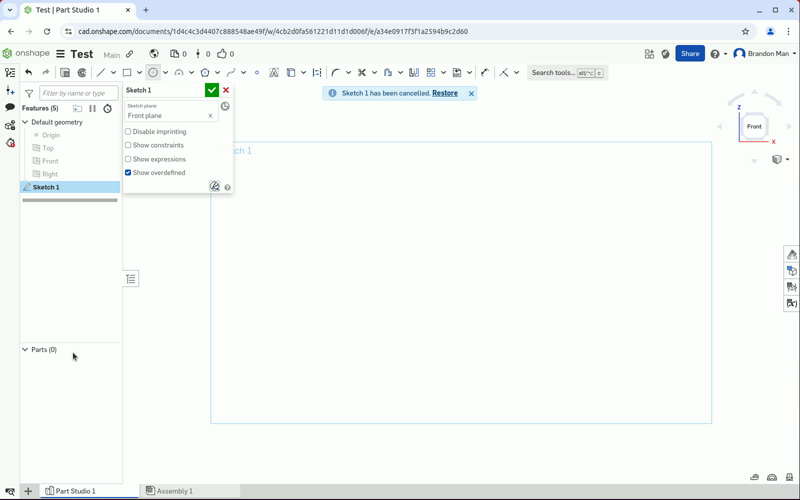
mouse_move(454, 282)
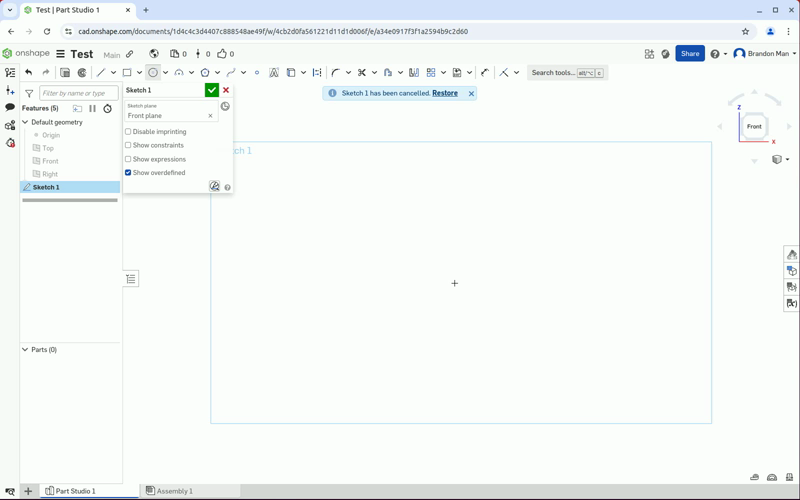
click(454, 282)
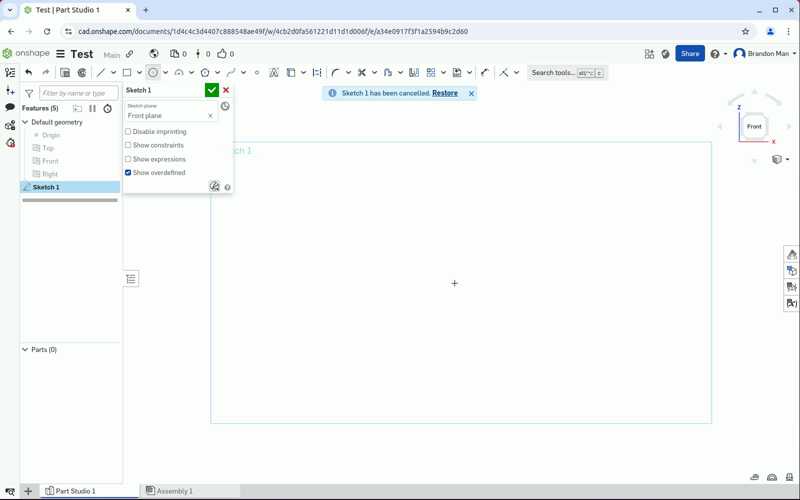
key_up(shift)
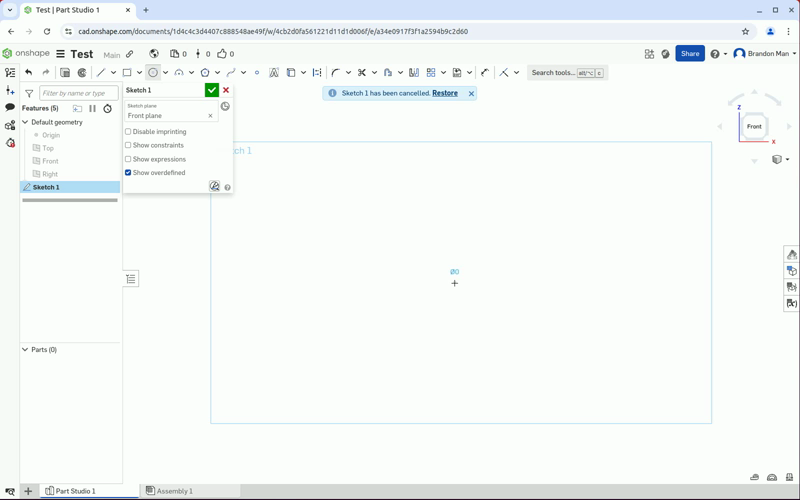
mouse_move(456, 282)
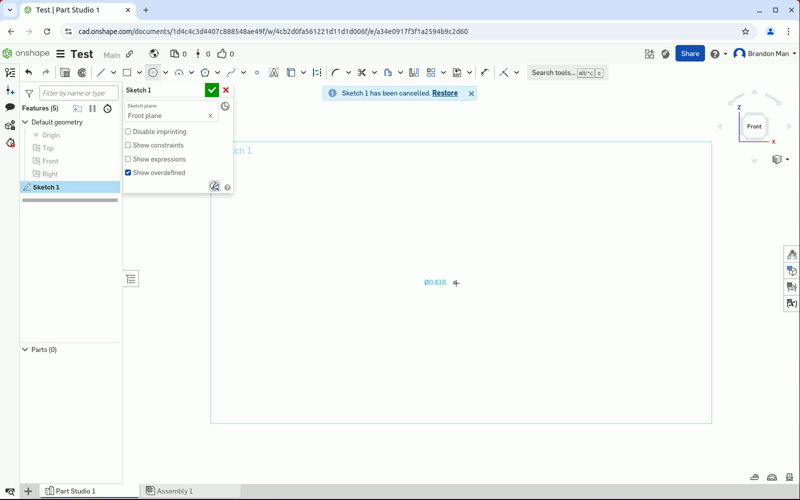
scroll(6)
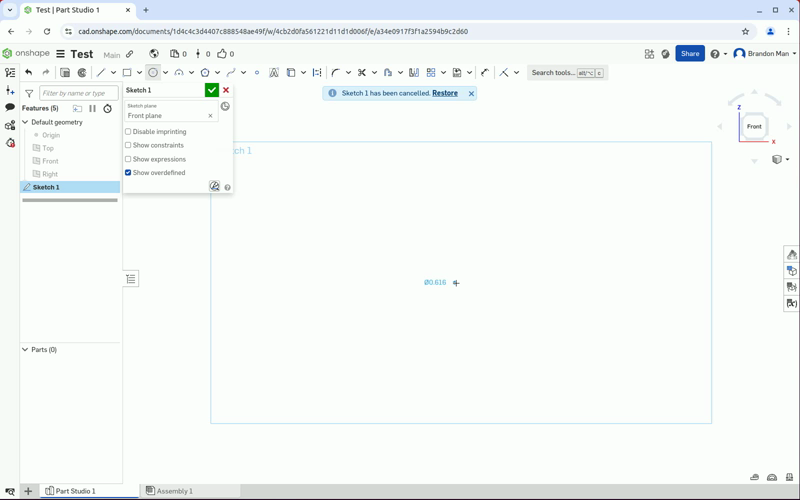
scroll(6)
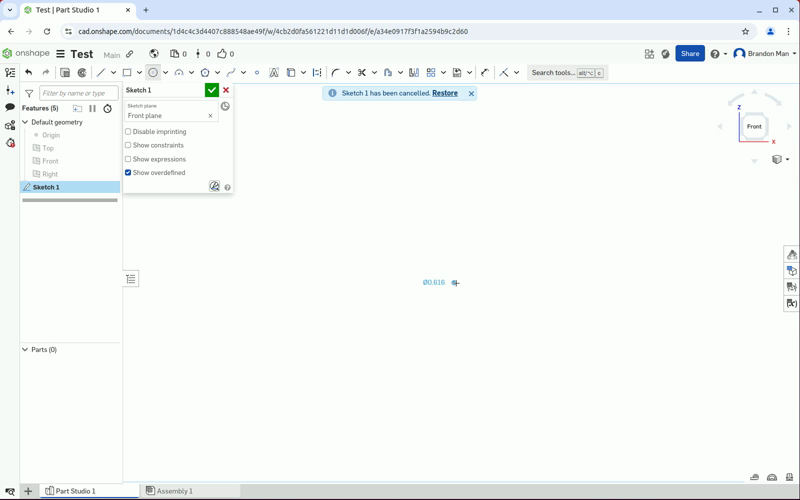
scroll(6)
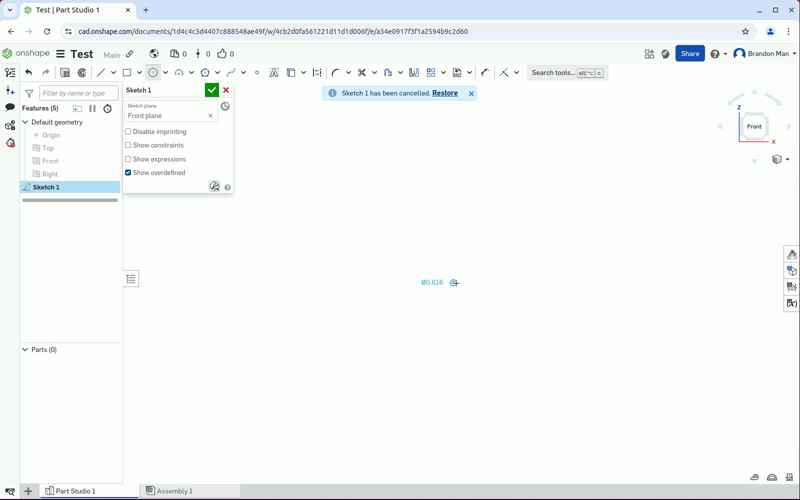
scroll(6)
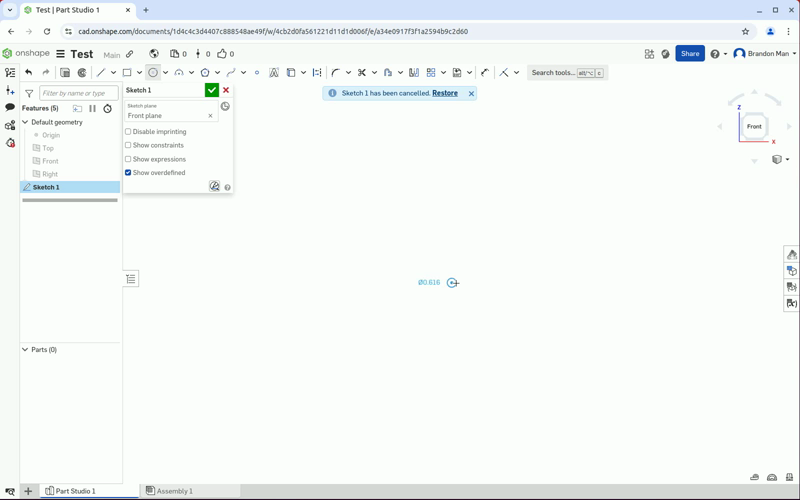
scroll(6)
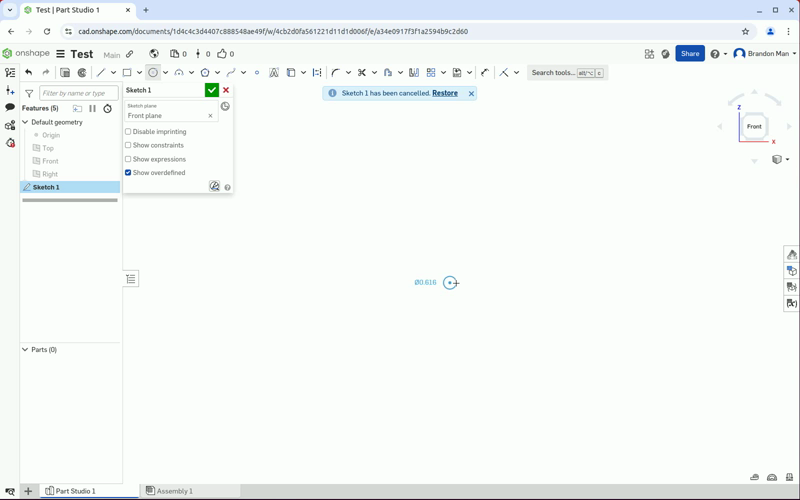
scroll(6)
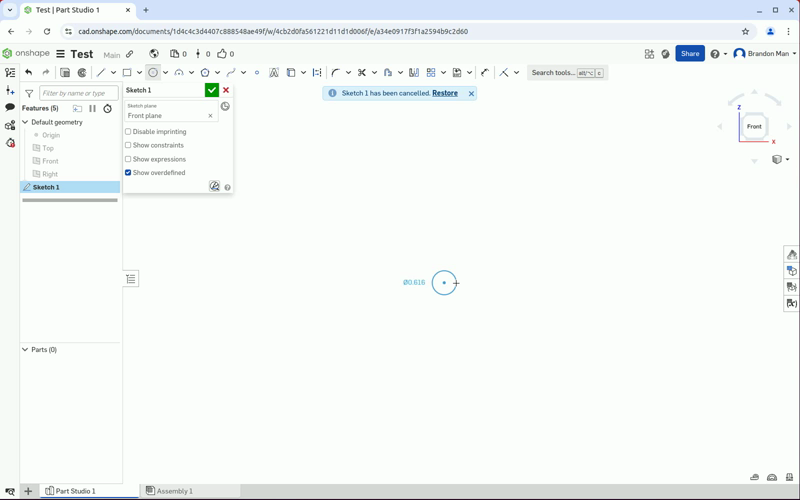
scroll(6)
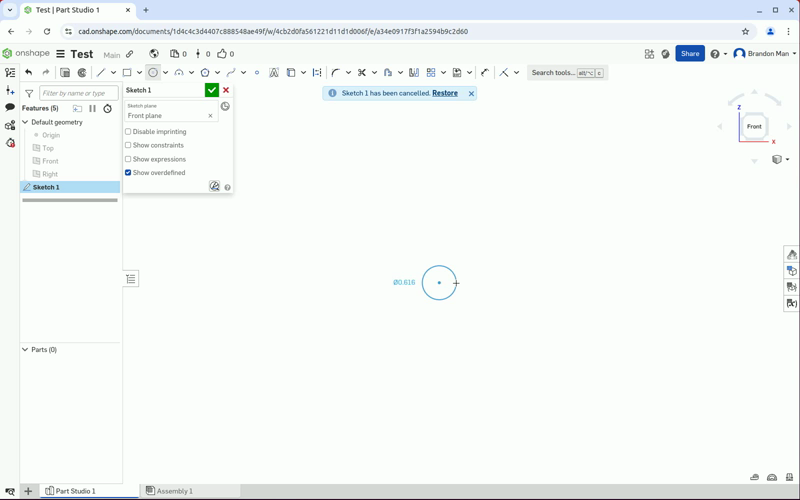
click(456, 282)
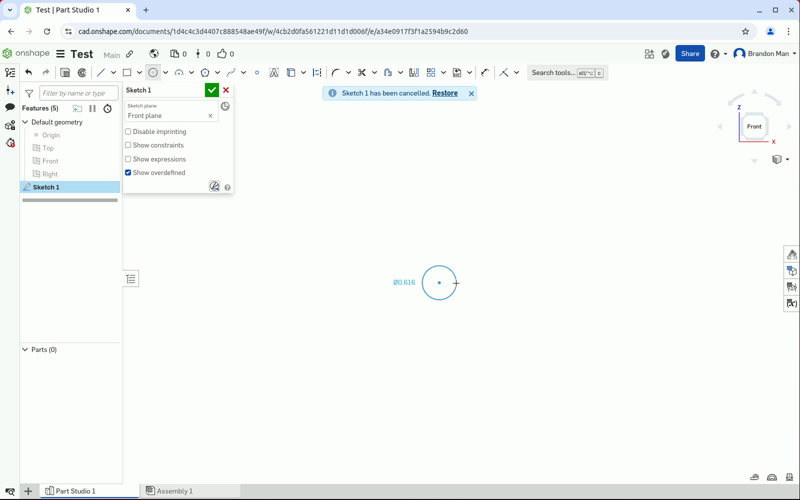
scroll(-6)
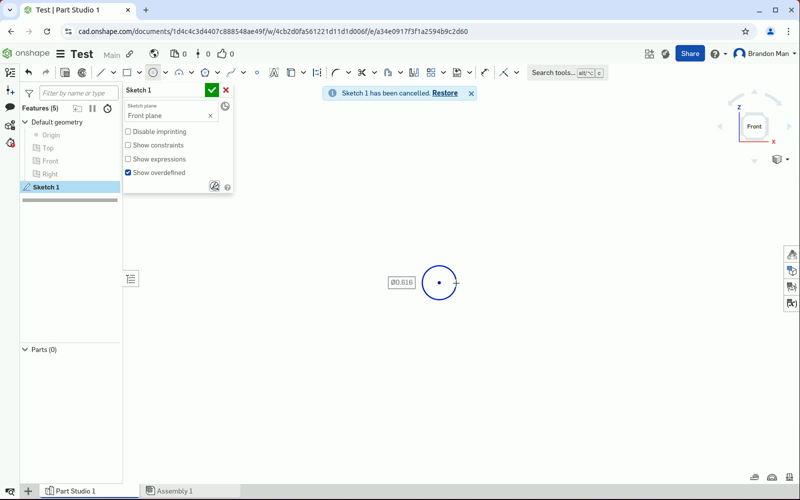
scroll(-6)
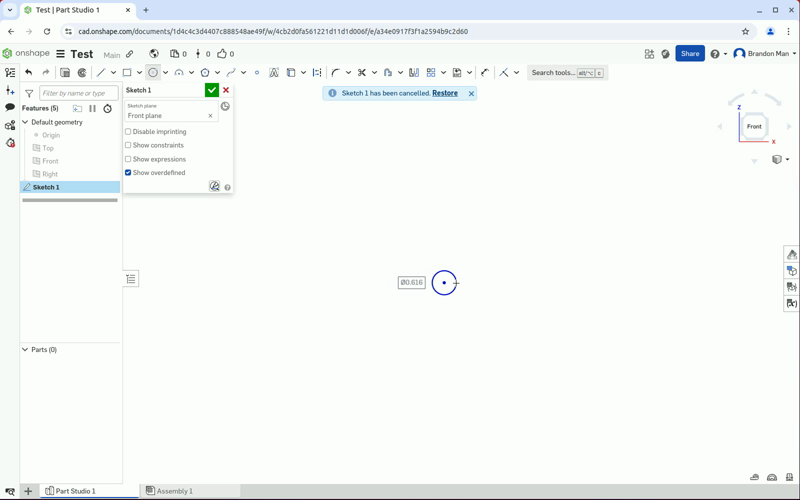
scroll(-6)
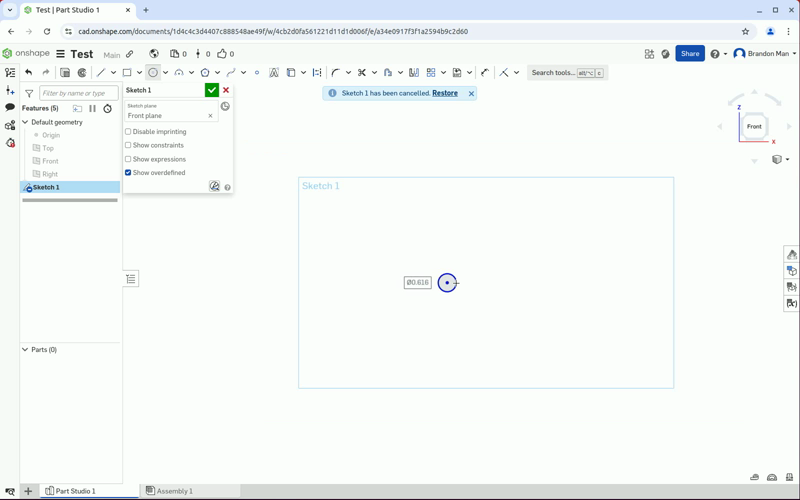
scroll(-6)
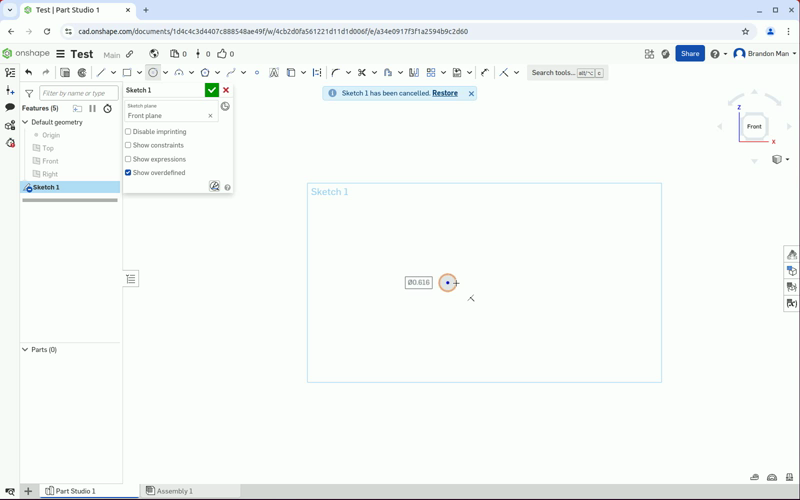
scroll(-6)
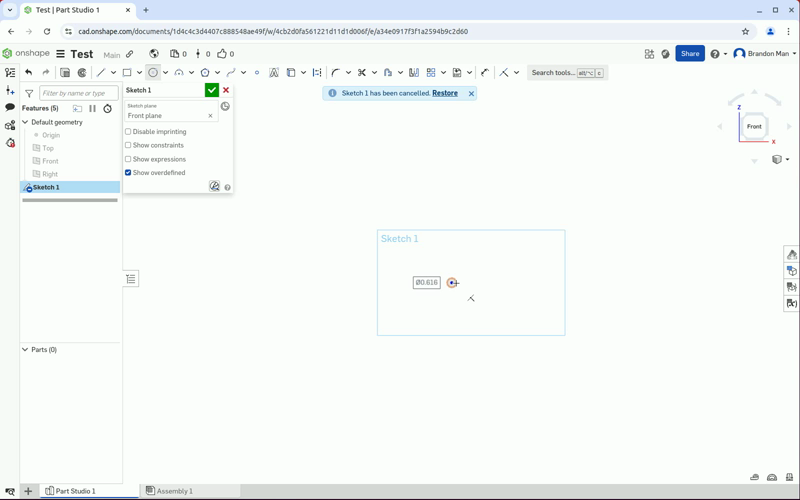
scroll(-6)
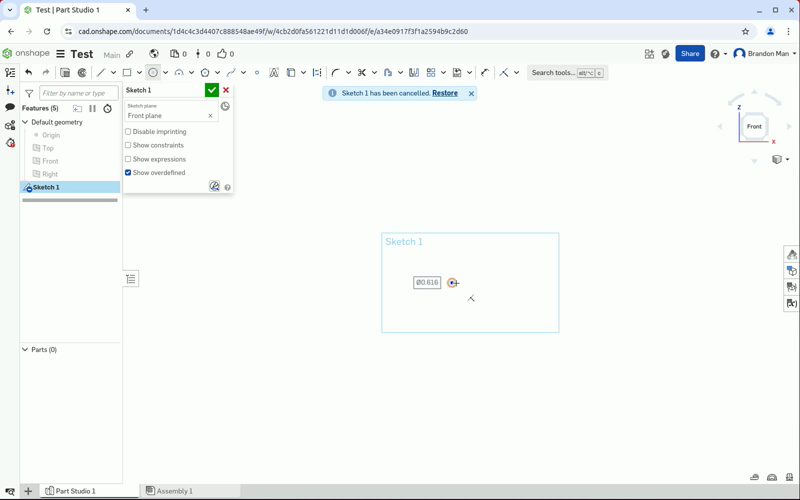
scroll(-6)
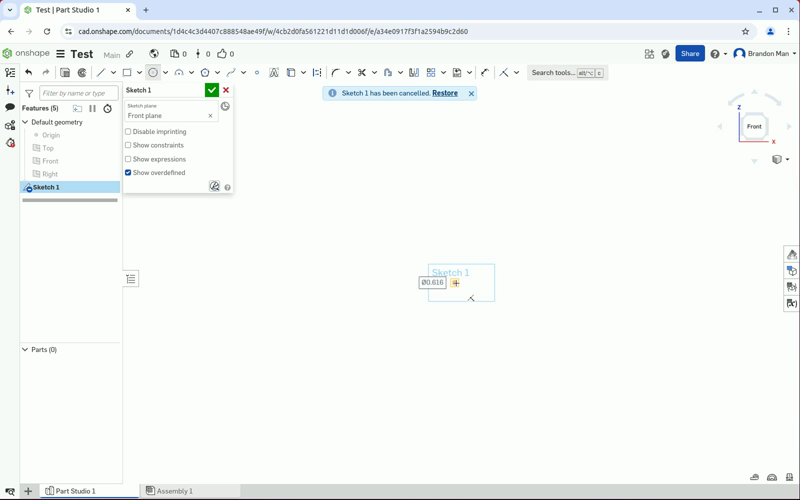
key(esc)
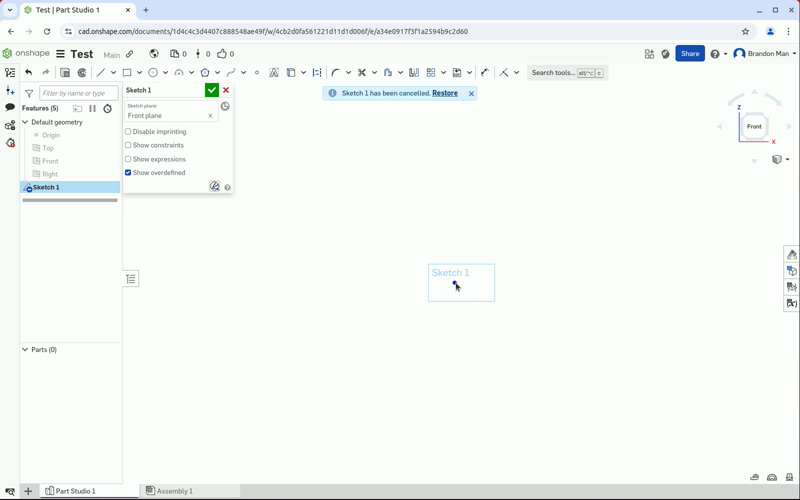
mouse_move(453, 283)
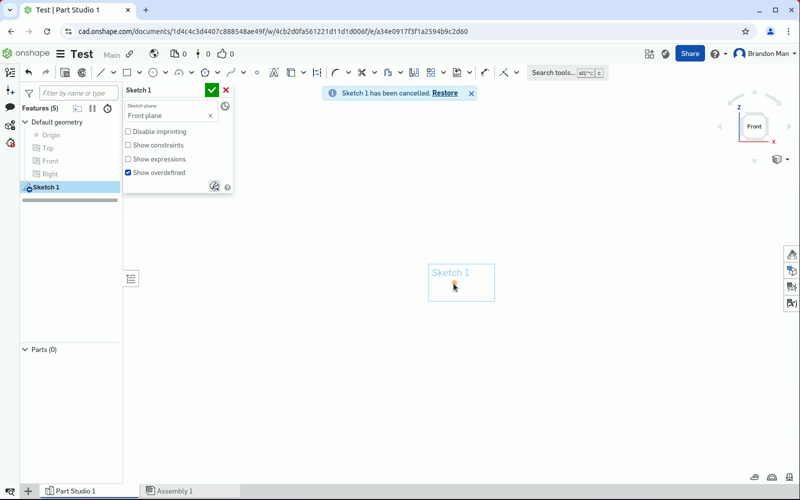
scroll(6)
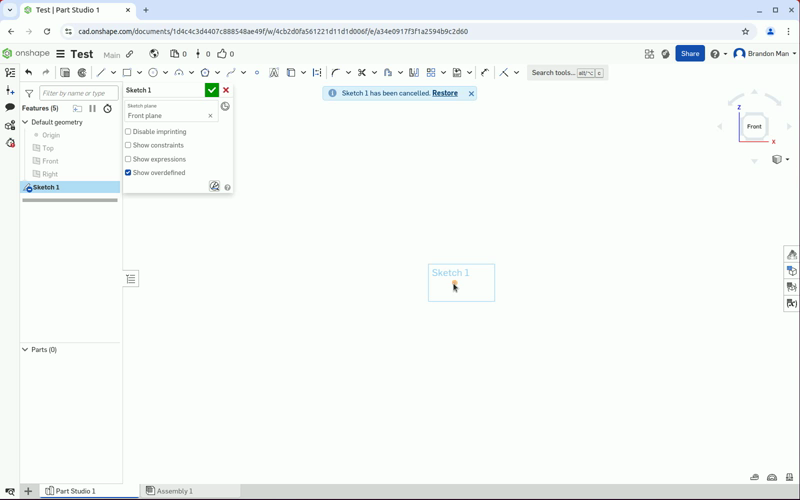
scroll(6)
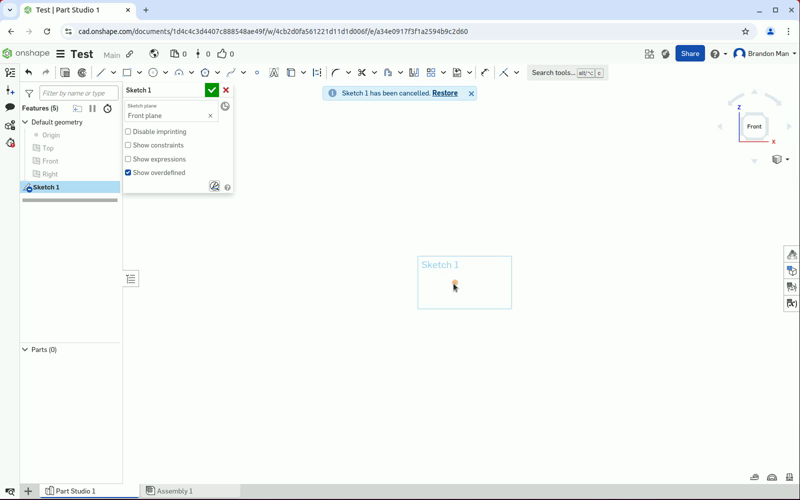
scroll(6)
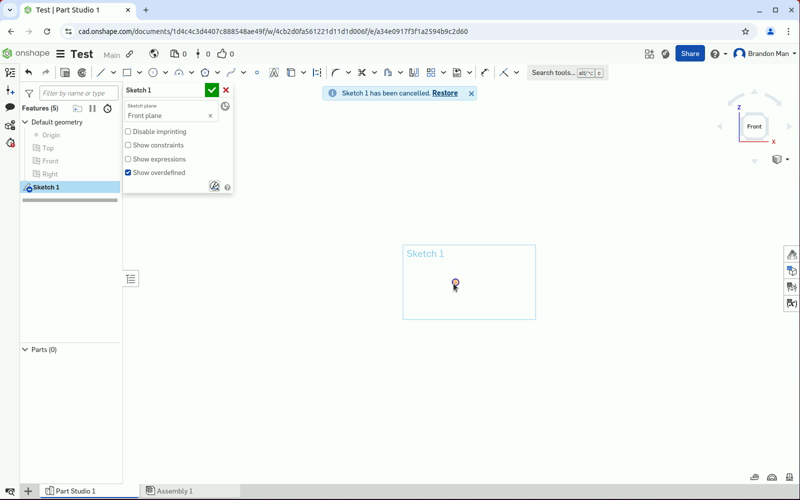
scroll(6)
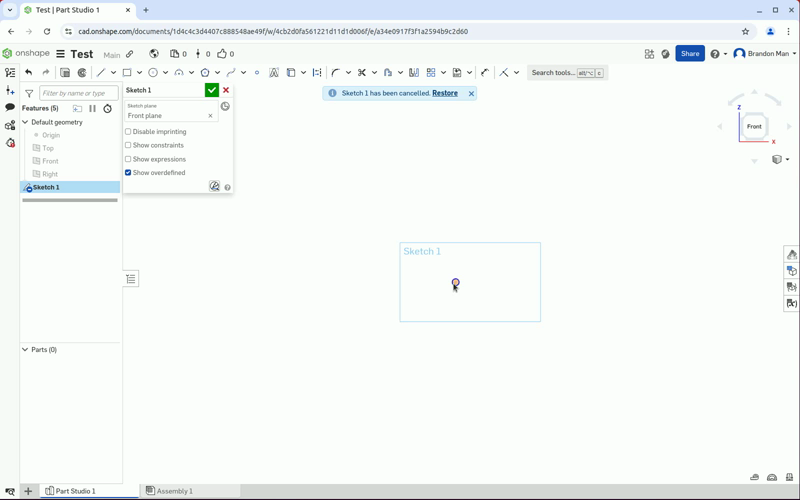
scroll(6)
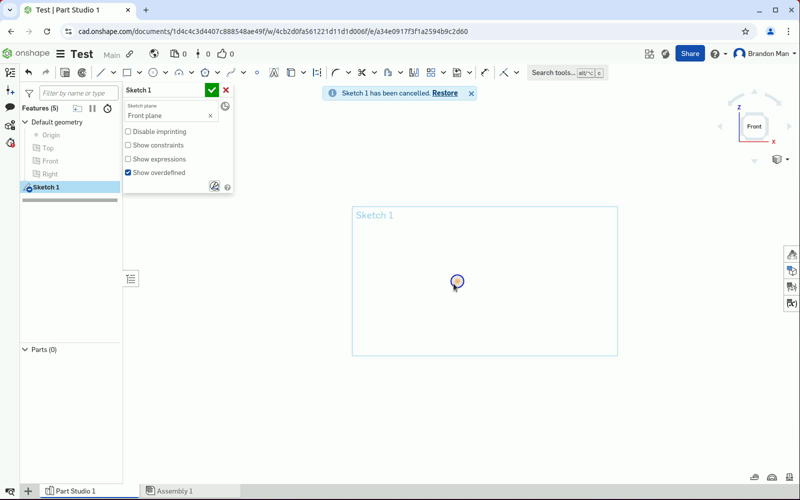
scroll(6)
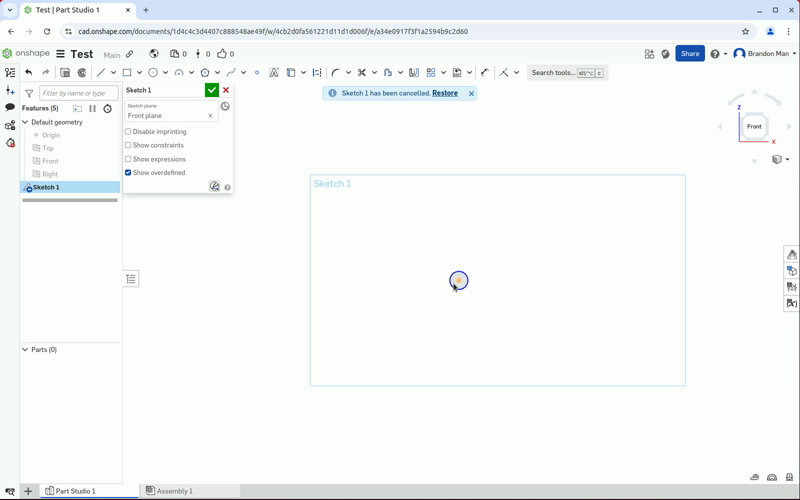
scroll(6)
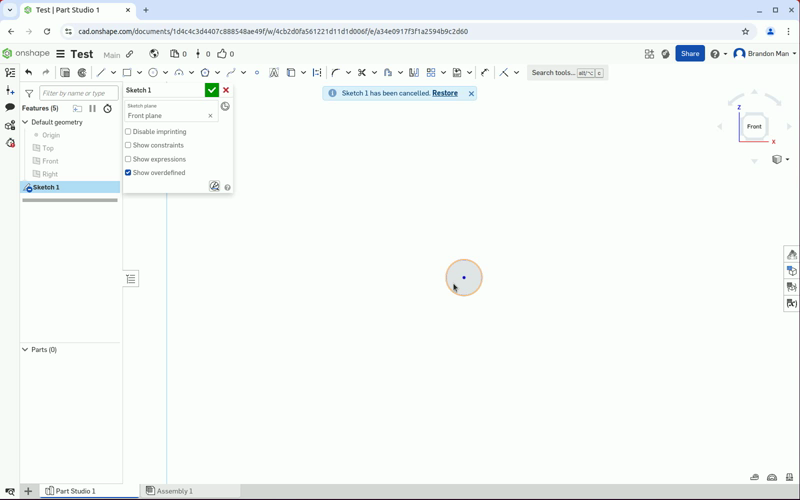
click(453, 283)
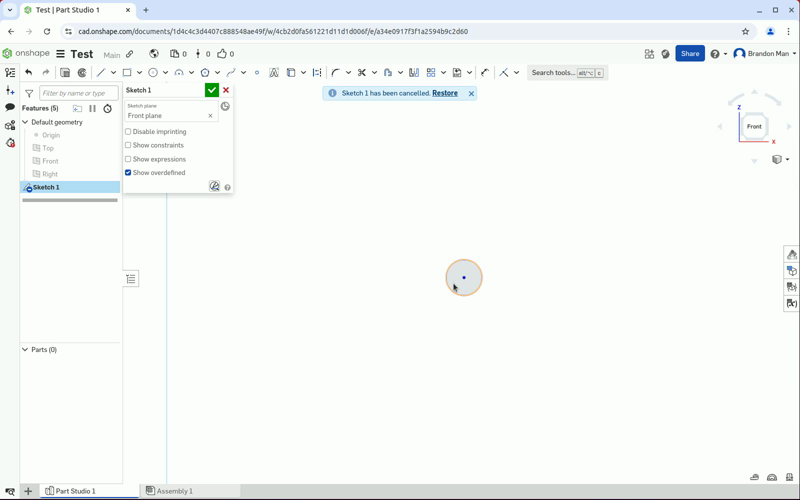
scroll(-6)
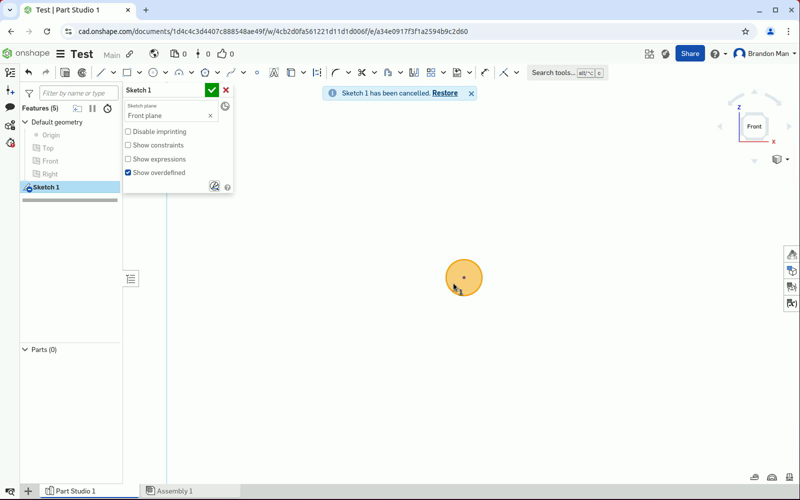
scroll(-6)
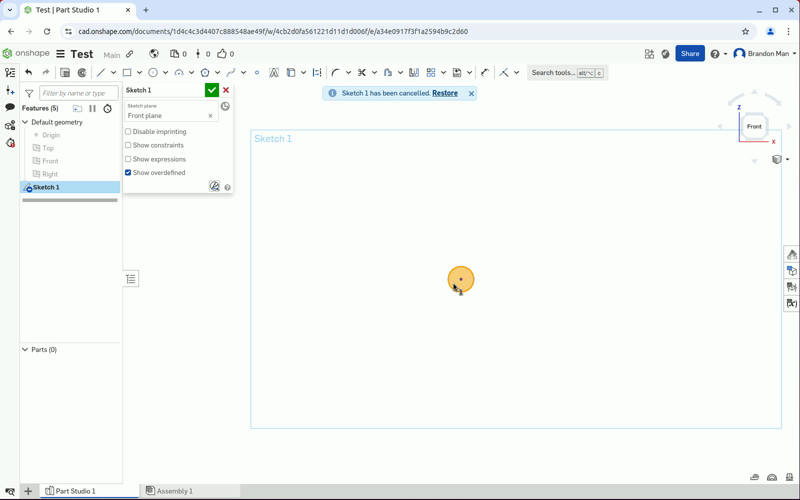
scroll(-6)
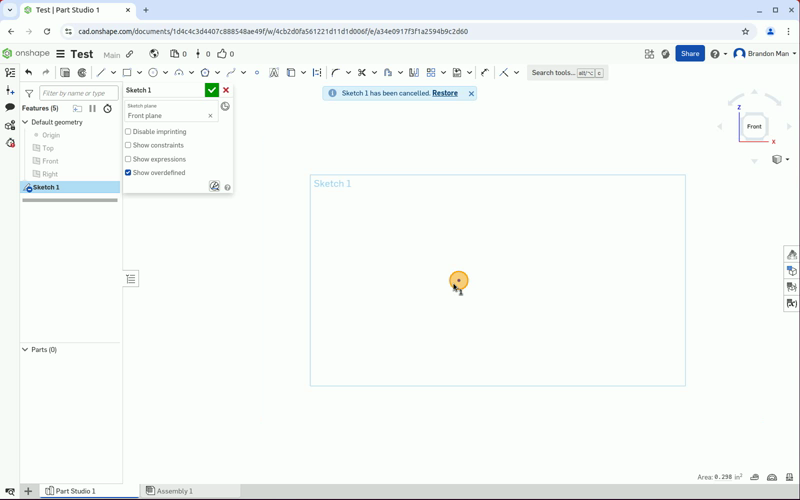
scroll(-6)
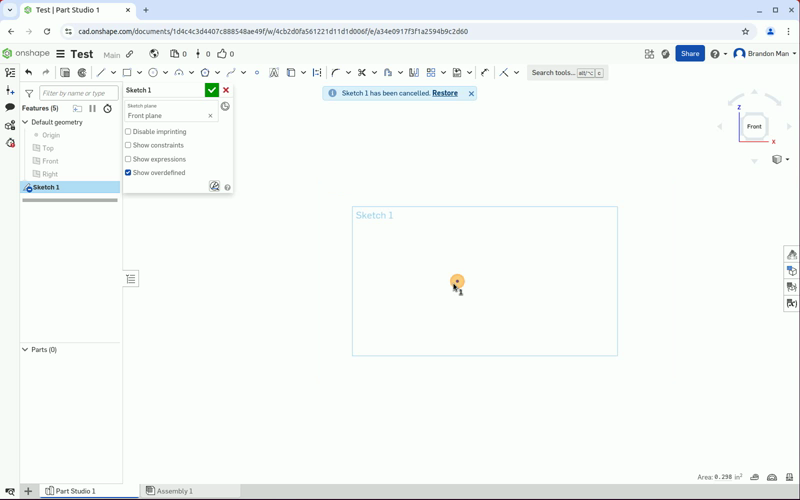
scroll(-6)
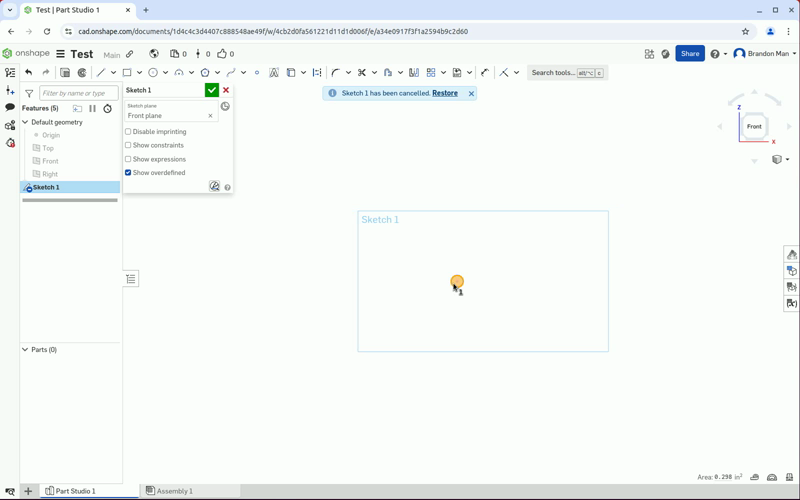
scroll(-6)
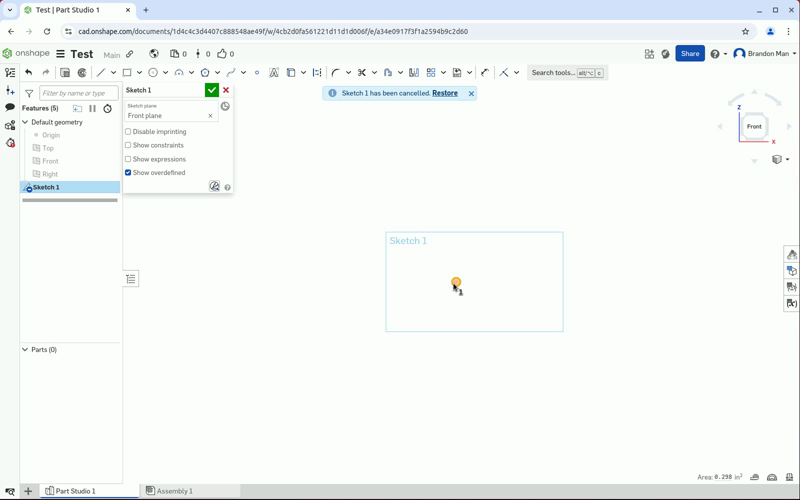
scroll(-6)
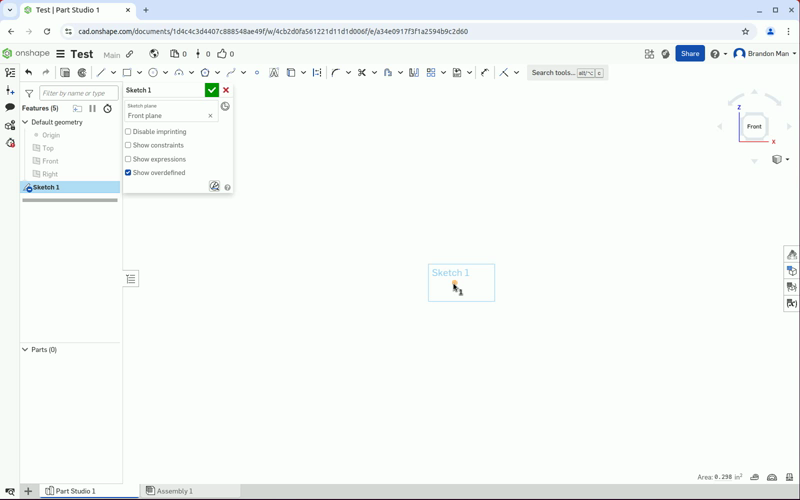
mouse_move(73, 352)
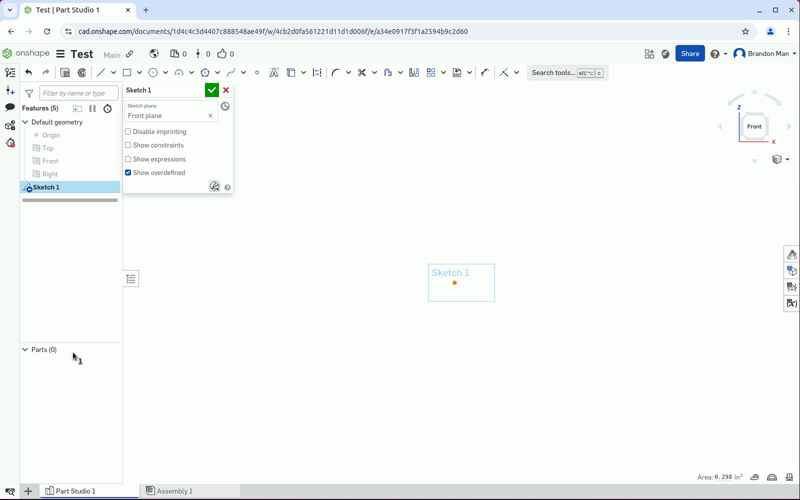
key(shift+y)
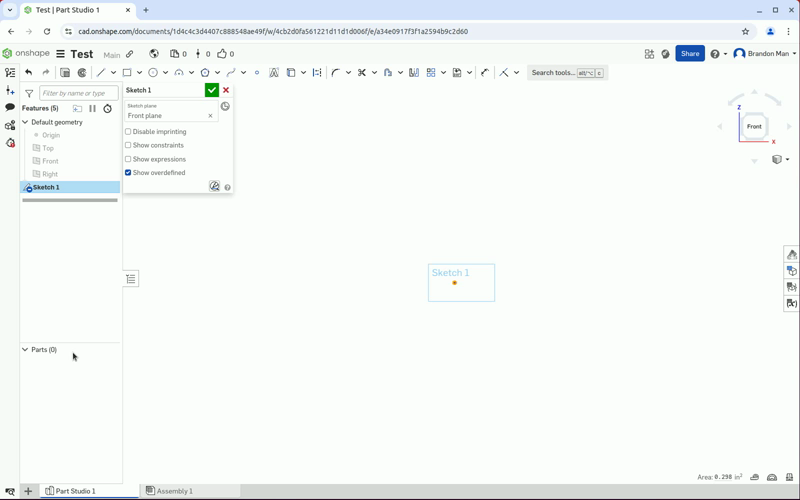
key(shift+e)
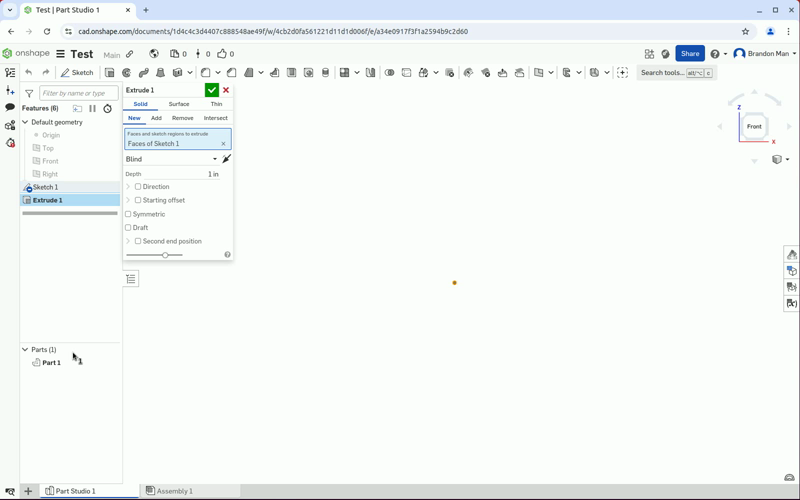
mouse_move(143, 106)
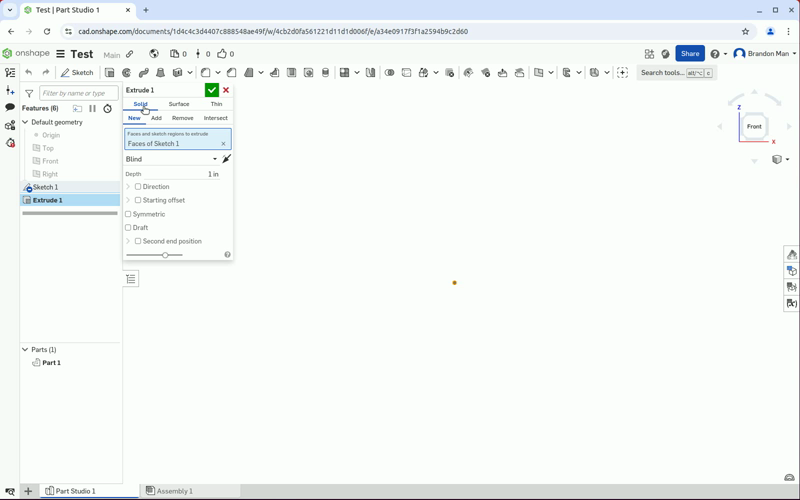
click(143, 106)
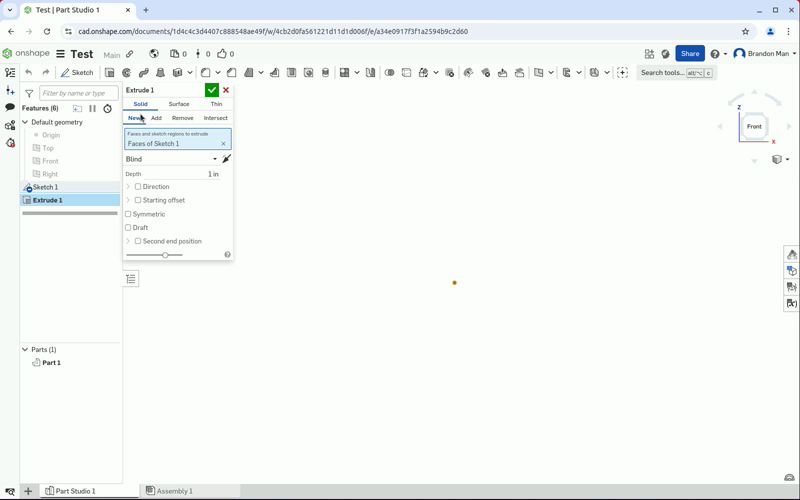
mouse_move(137, 120)
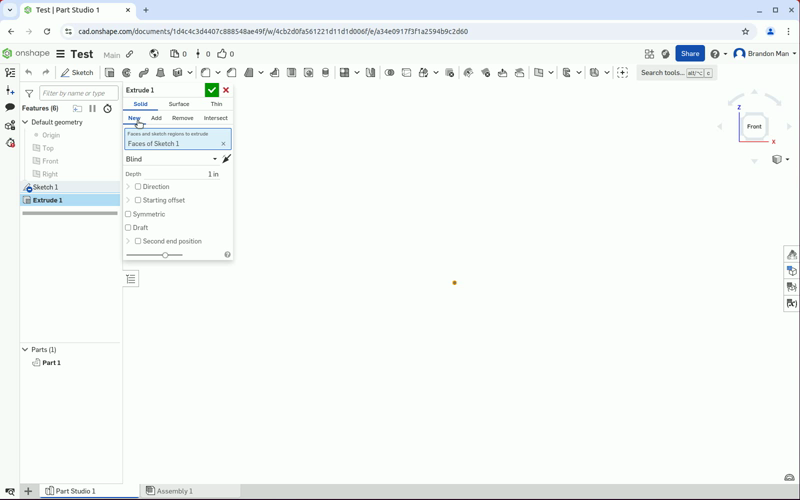
click(137, 120)
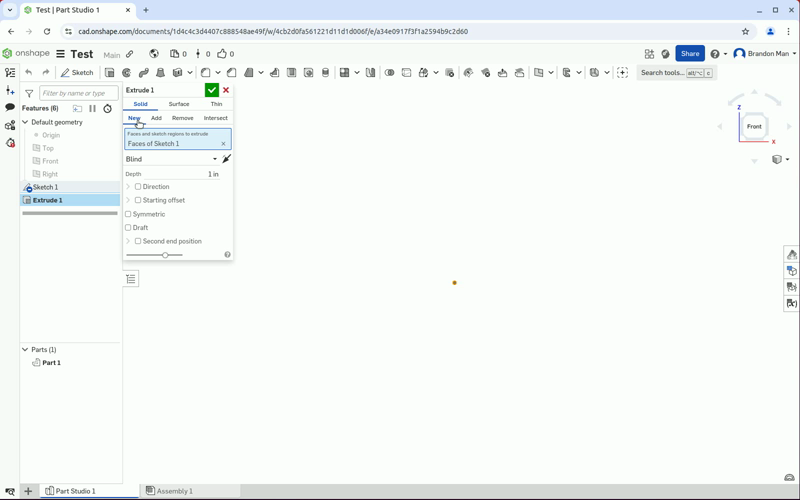
key(tab, 4)
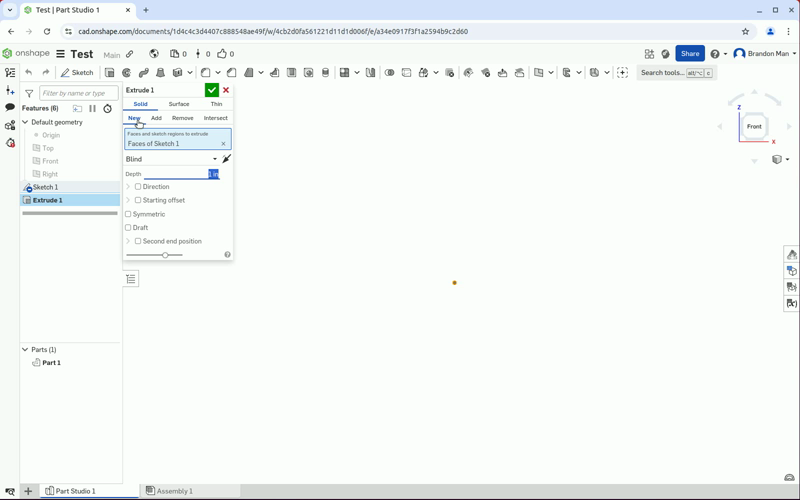
text(23.108)
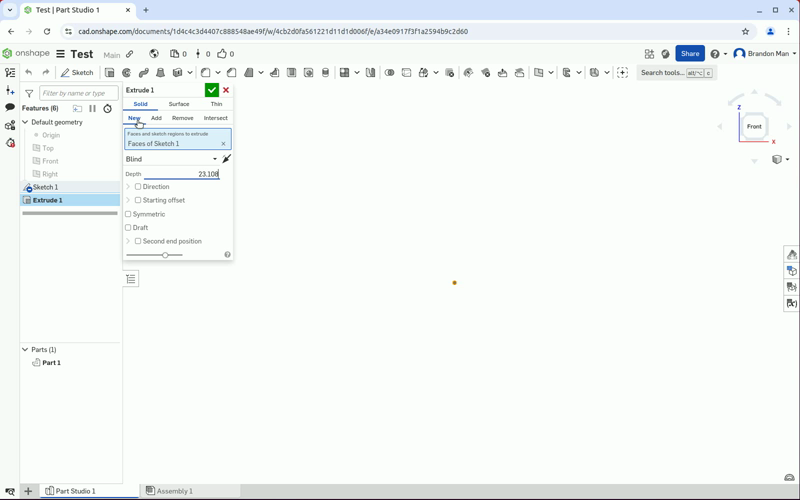
key(enter)
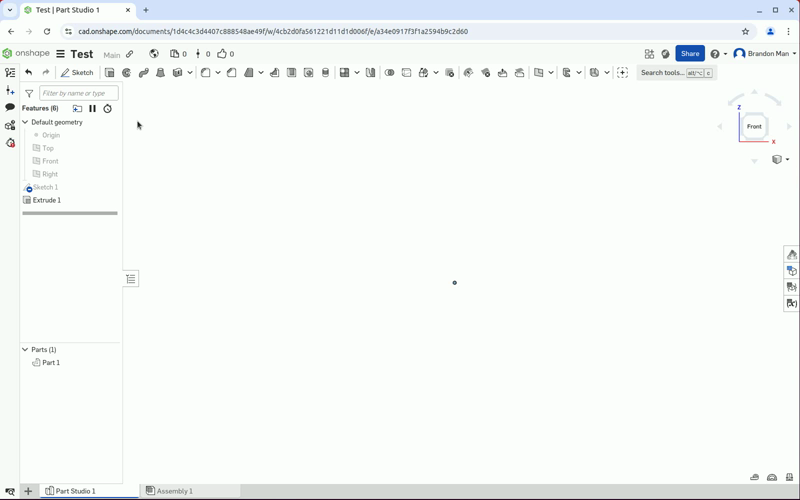
key(shift+h)
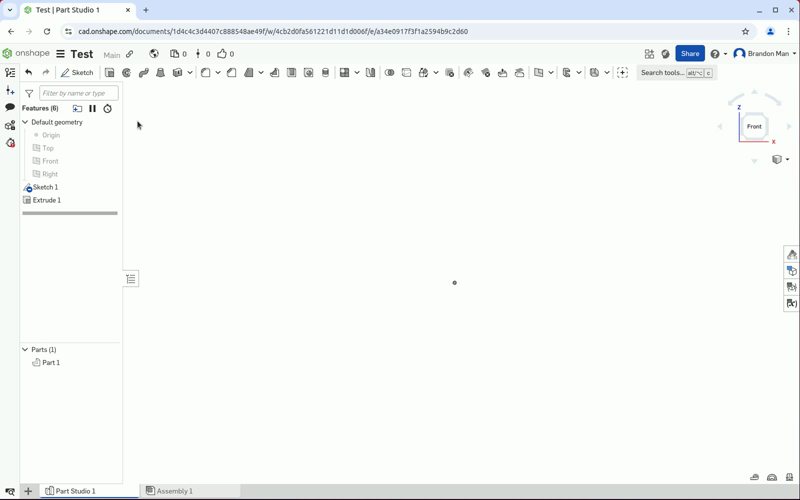
key(shift+h)
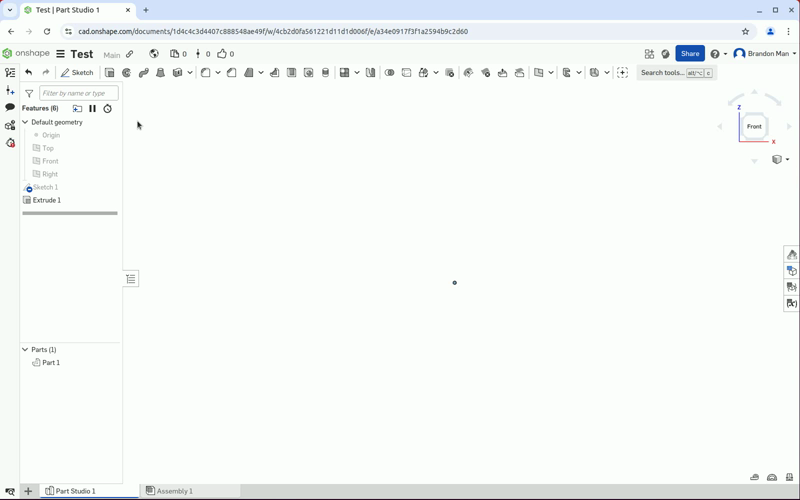
mouse_move(73, 189)
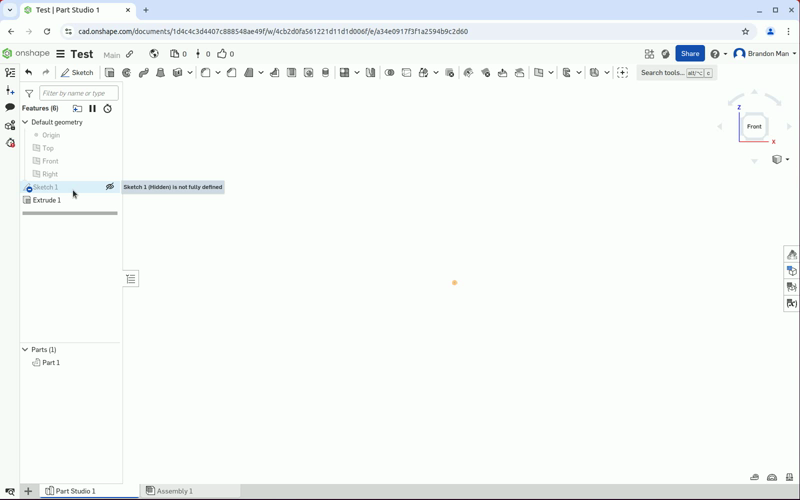
click(73, 189)
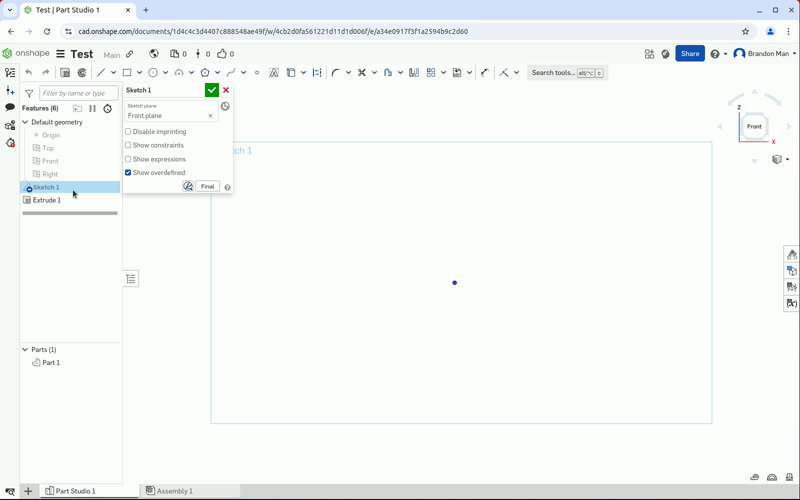
mouse_move(229, 92)
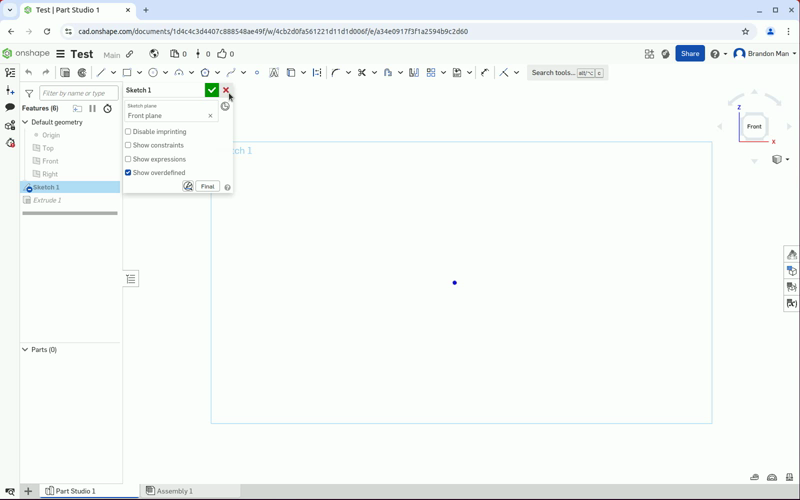
click(229, 92)
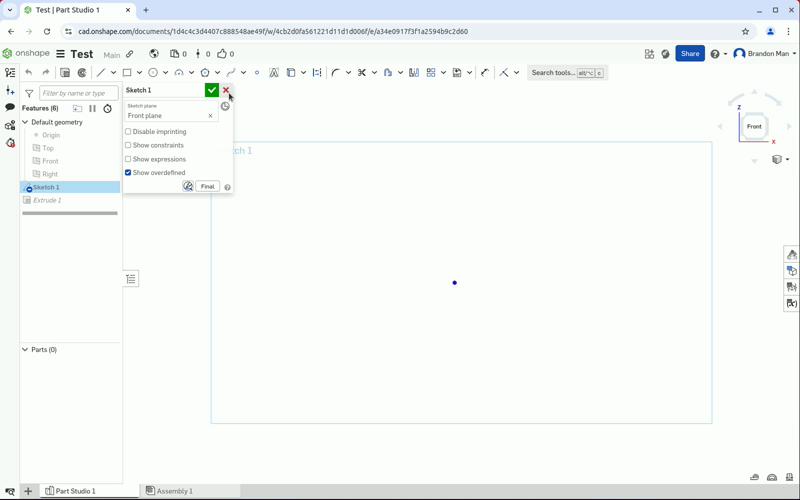
key(shift+s)
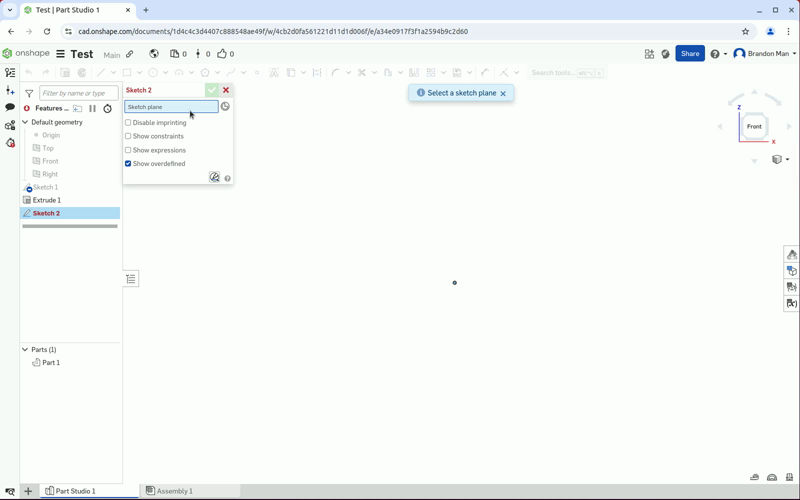
mouse_move(73, 163)
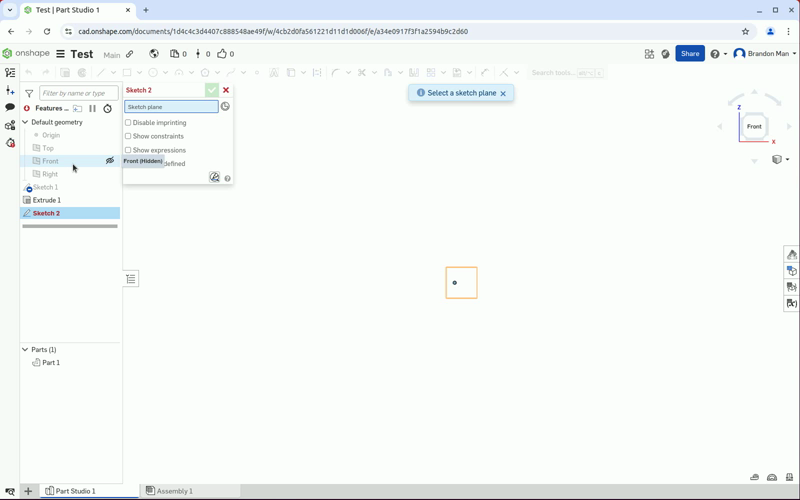
click(73, 163)
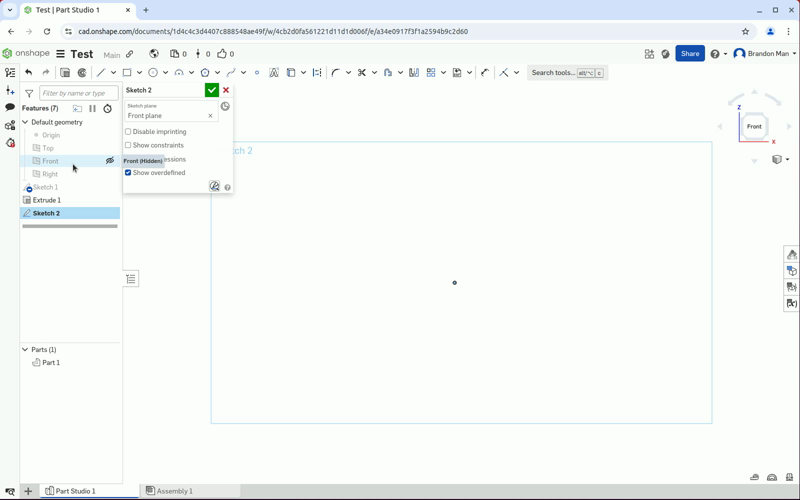
mouse_move(73, 352)
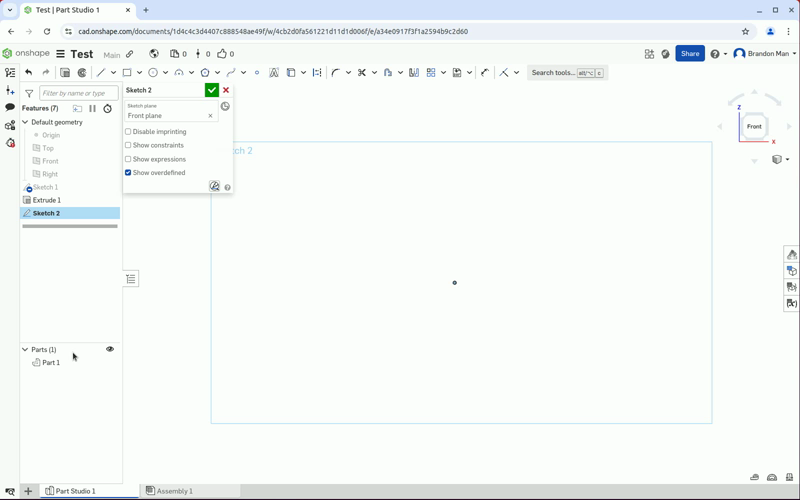
key(y)
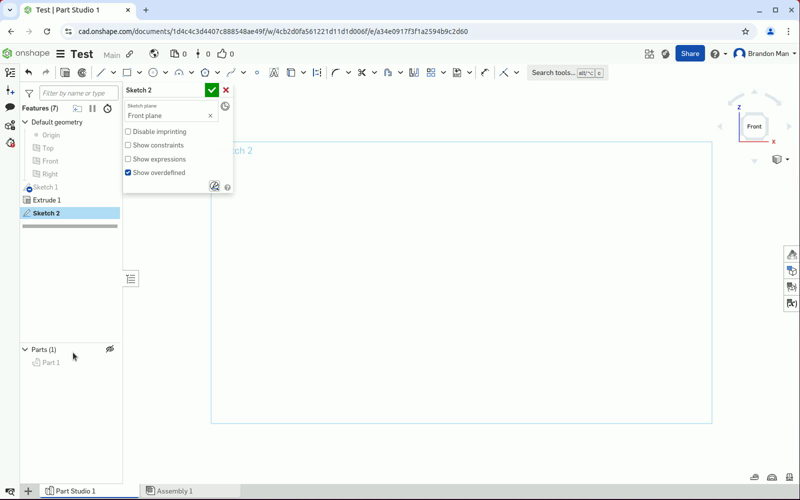
key(c)
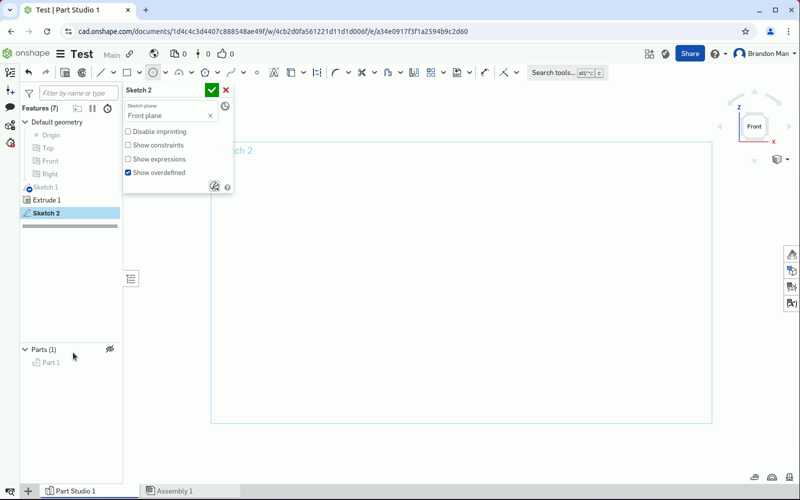
key_down(shift)
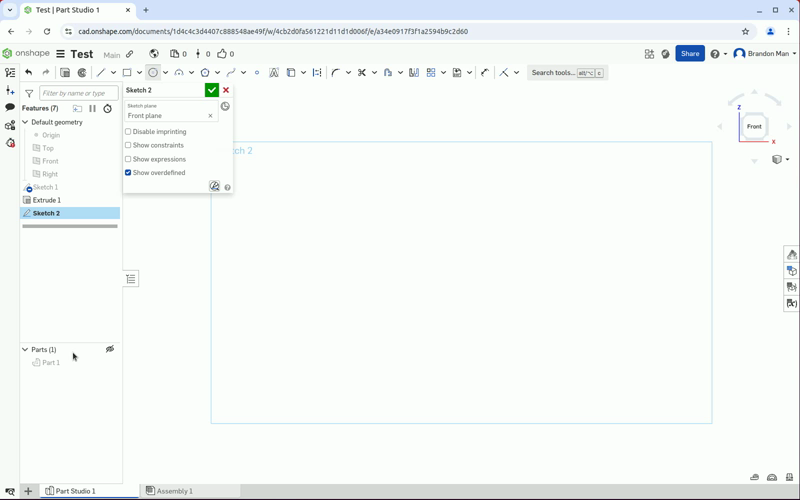
mouse_move(447, 274)
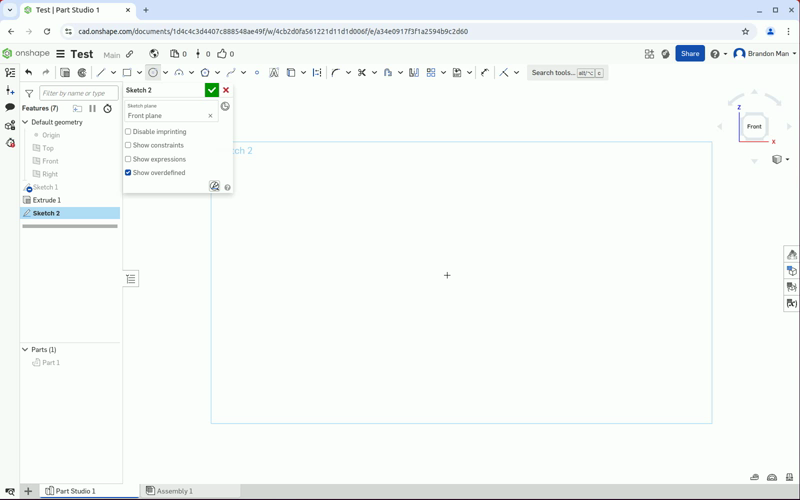
click(447, 274)
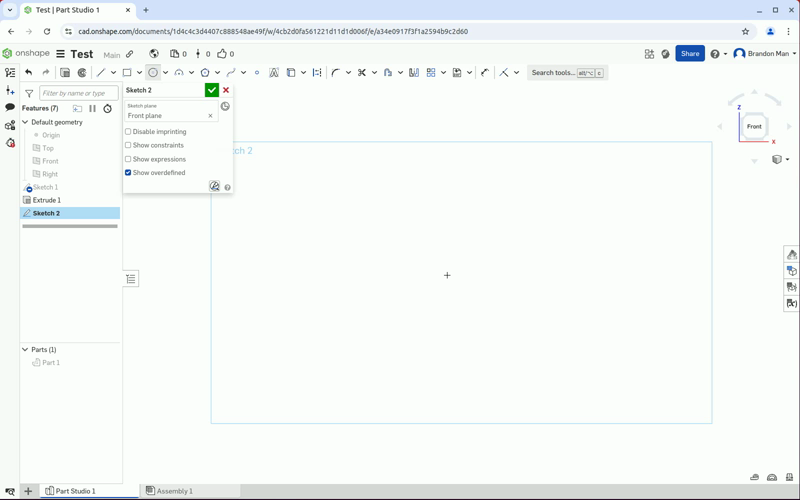
key_up(shift)
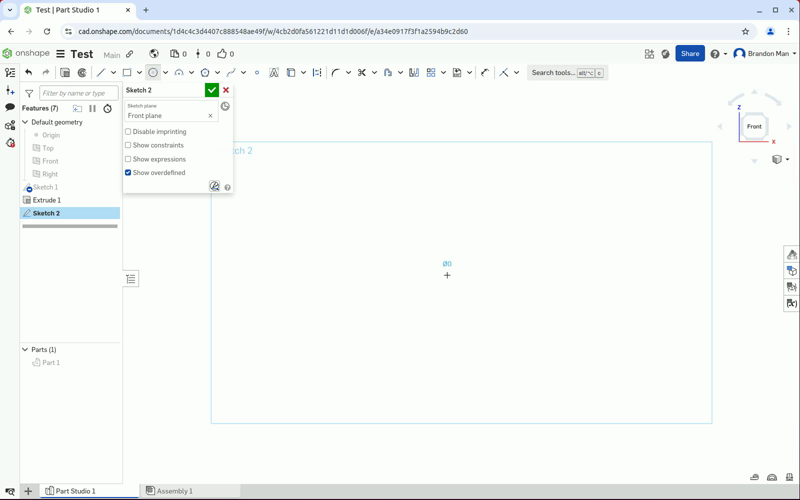
mouse_move(451, 274)
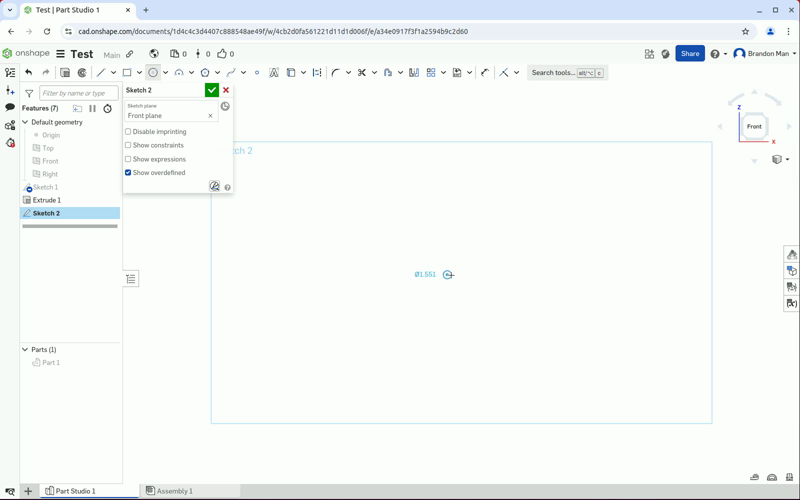
click(451, 274)
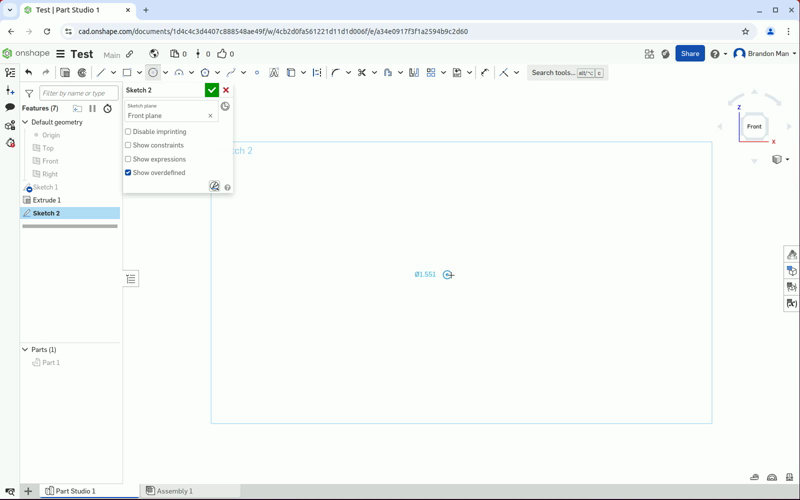
key(esc)
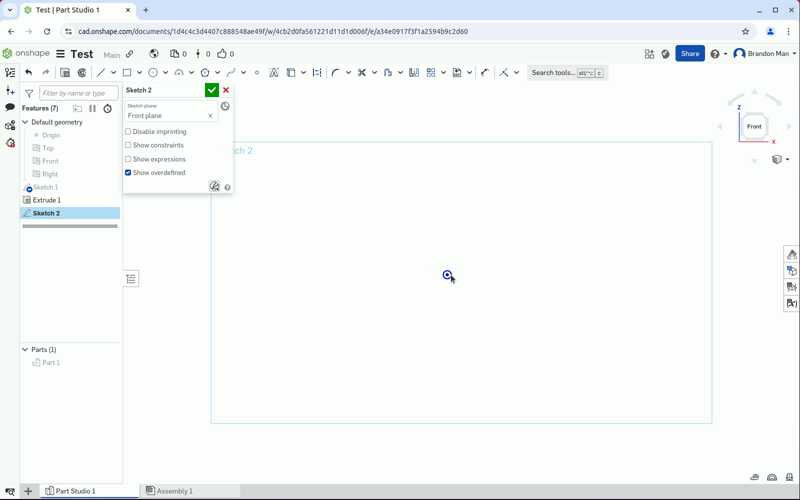
mouse_move(448, 271)
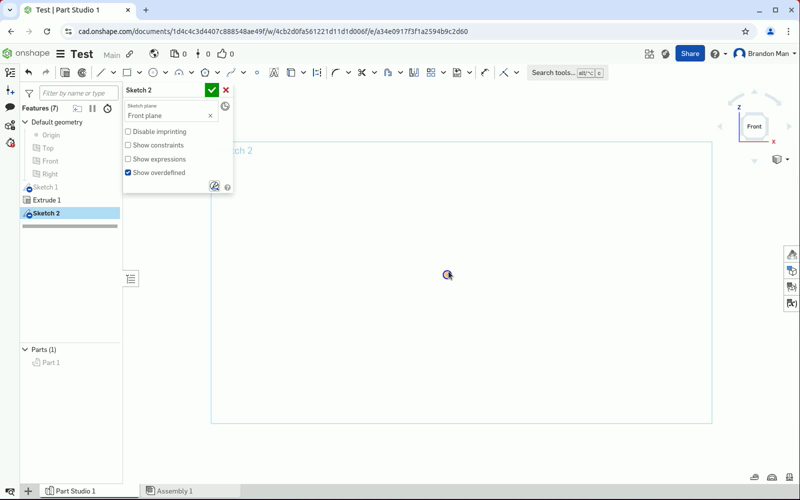
scroll(6)
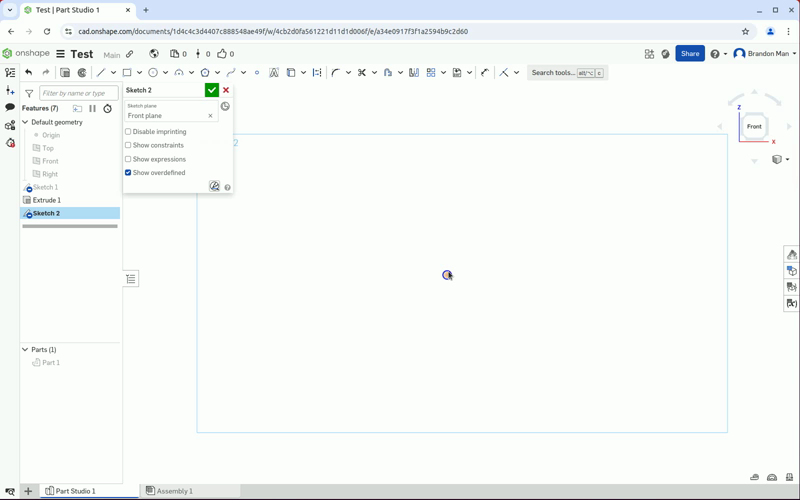
scroll(6)
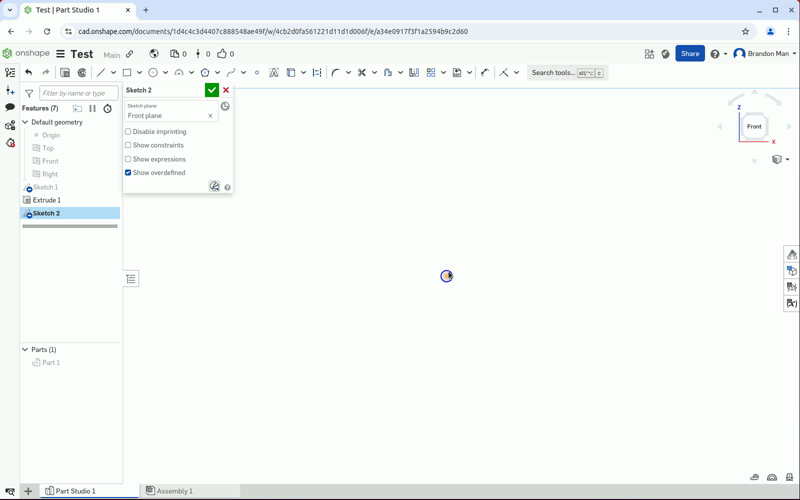
scroll(6)
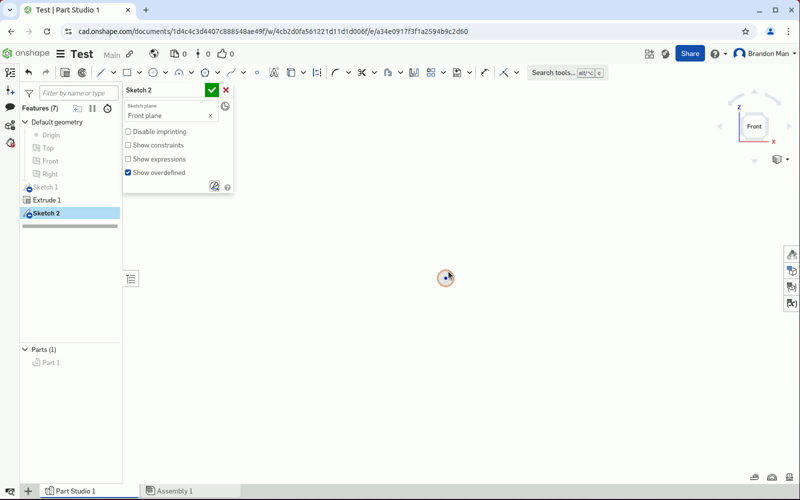
scroll(6)
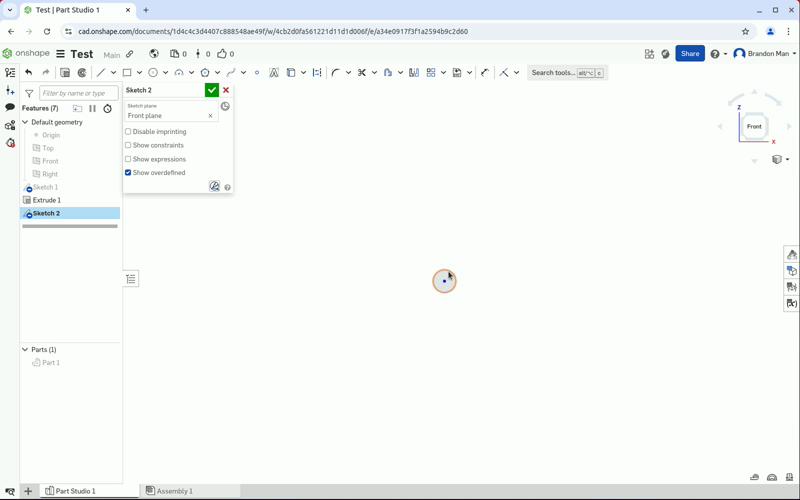
scroll(6)
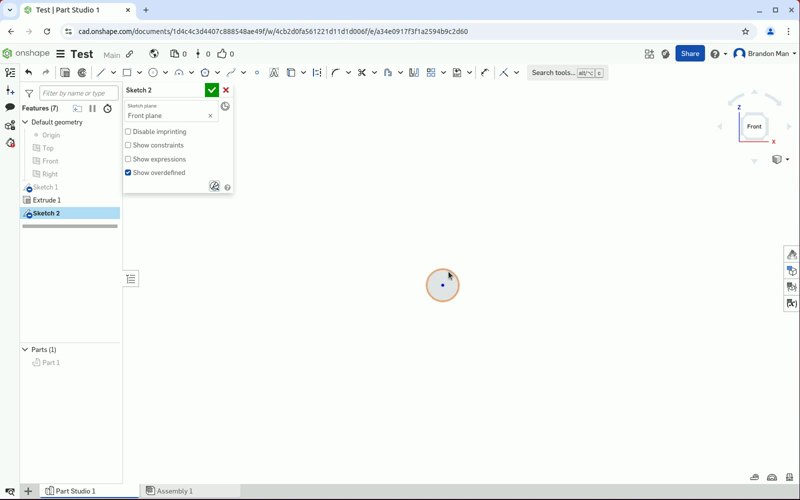
scroll(6)
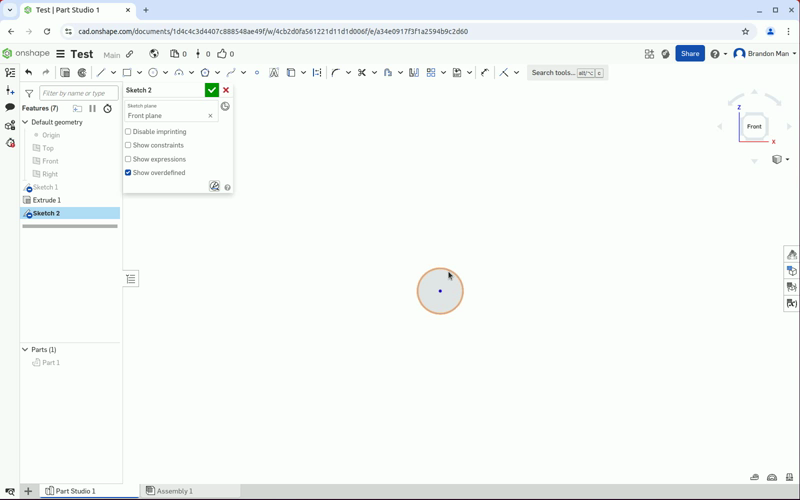
scroll(6)
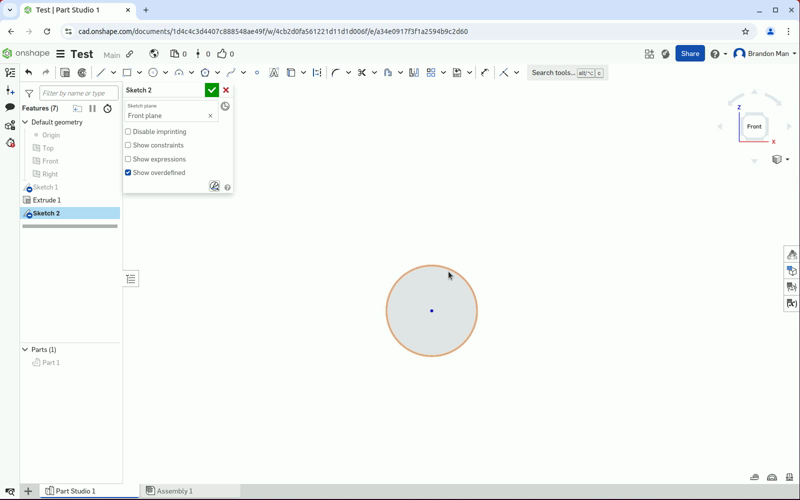
click(448, 271)
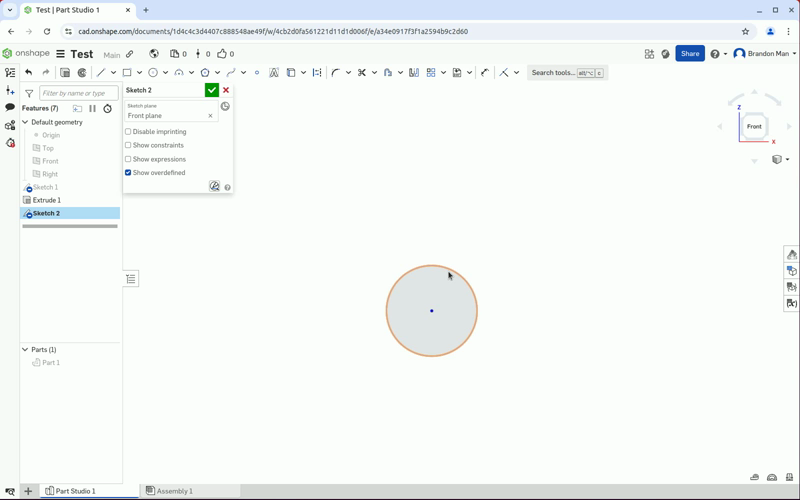
scroll(-6)
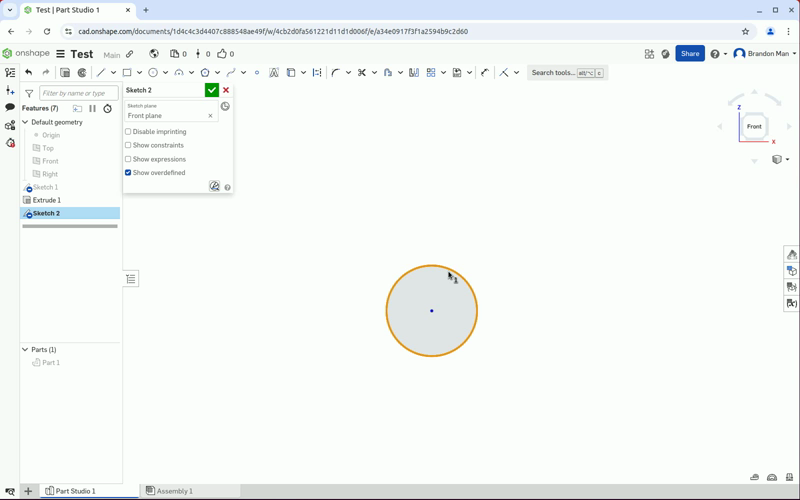
scroll(-6)
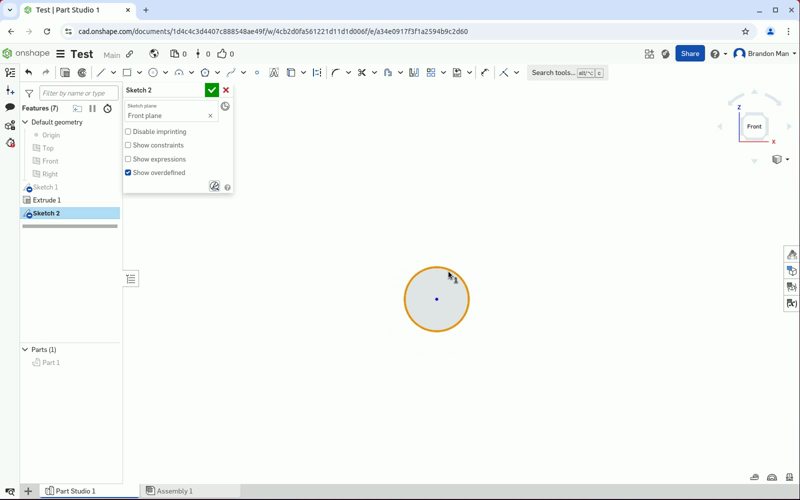
scroll(-6)
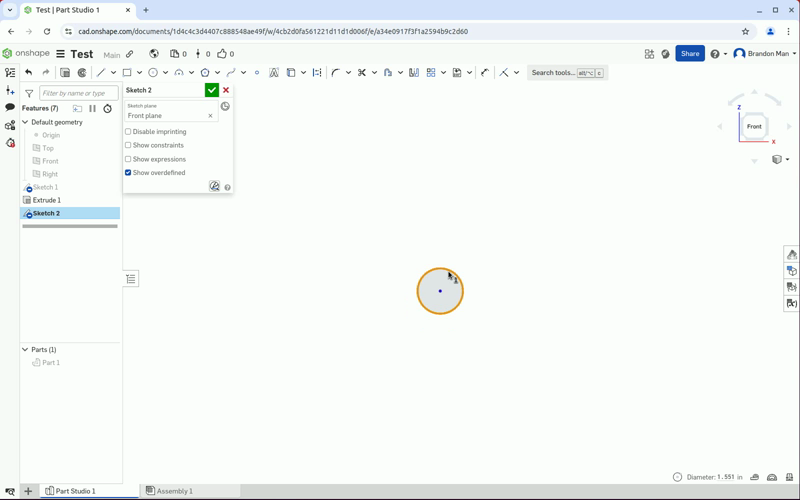
scroll(-6)
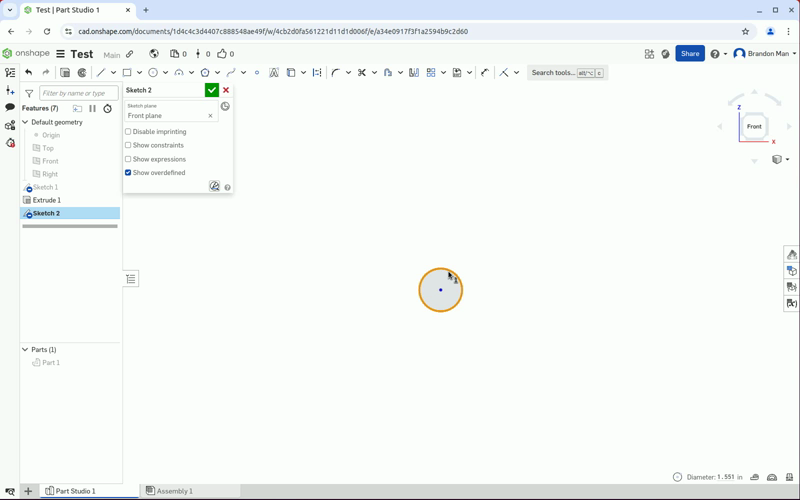
scroll(-6)
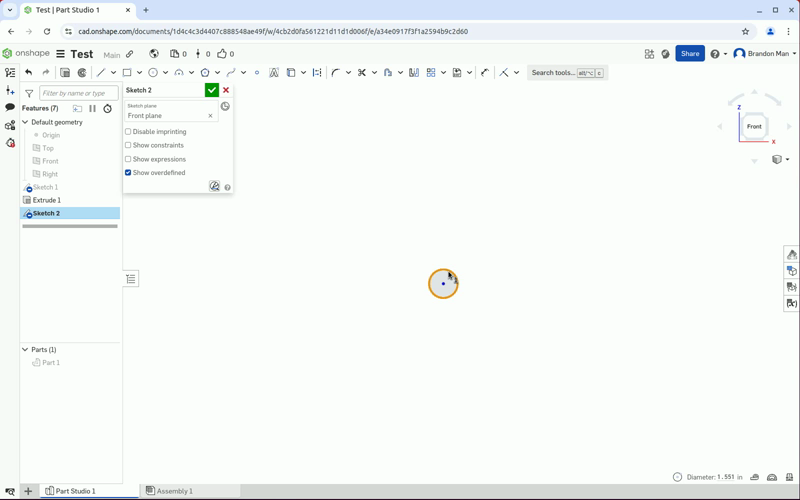
scroll(-6)
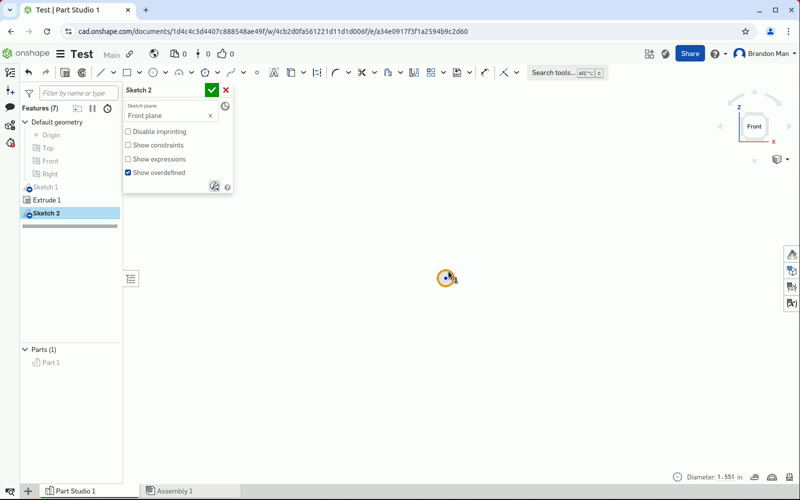
scroll(-6)
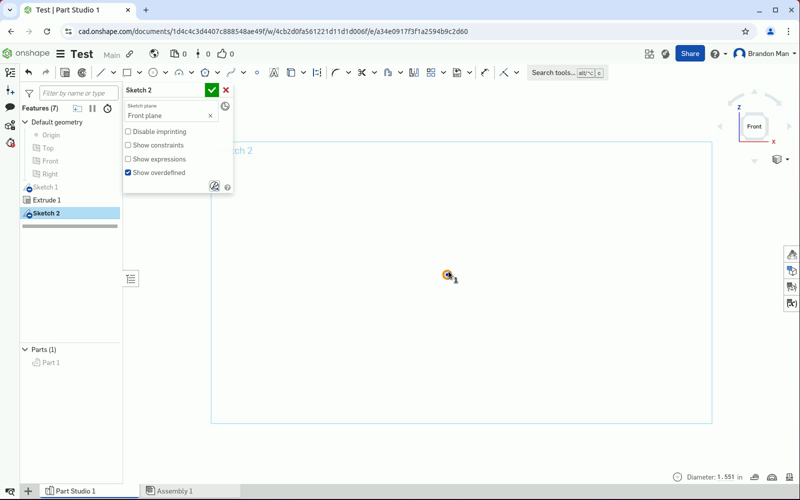
mouse_move(73, 352)
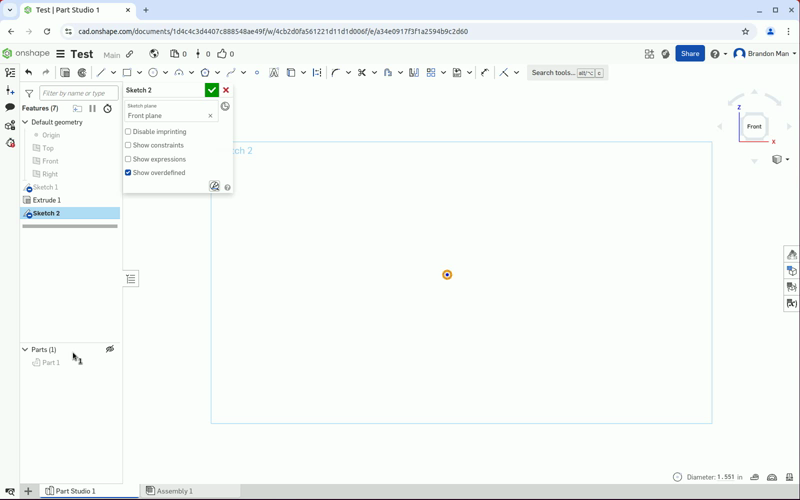
key(shift+y)
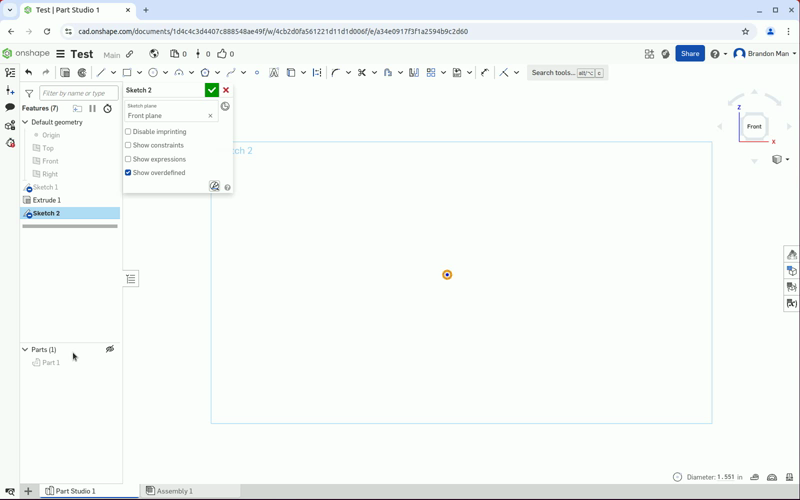
key(shift+e)
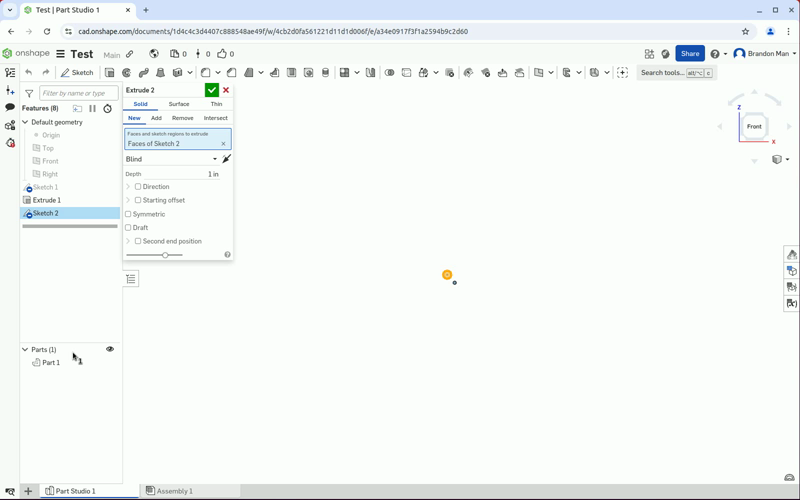
mouse_move(143, 106)
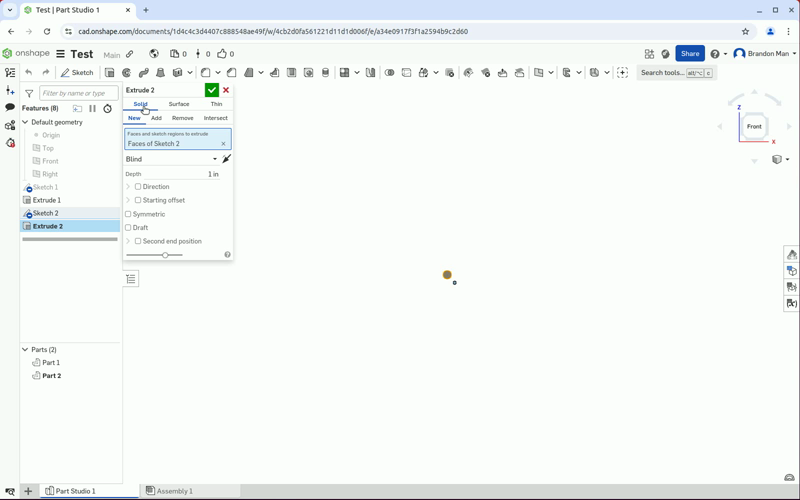
click(143, 106)
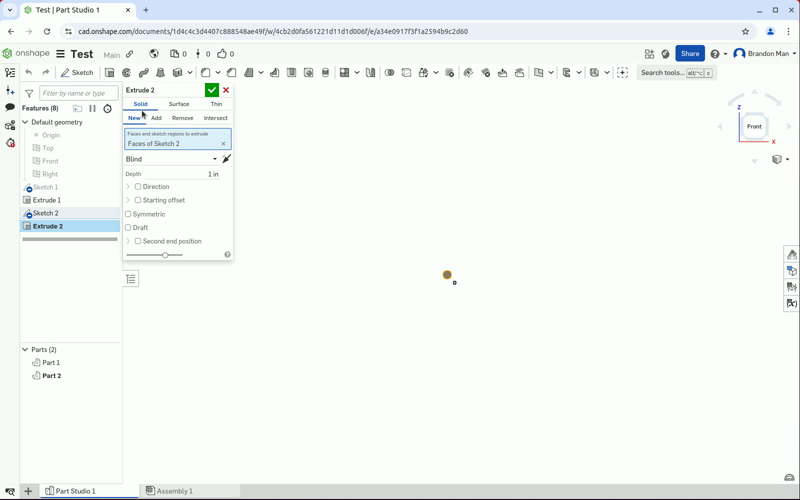
mouse_move(137, 120)
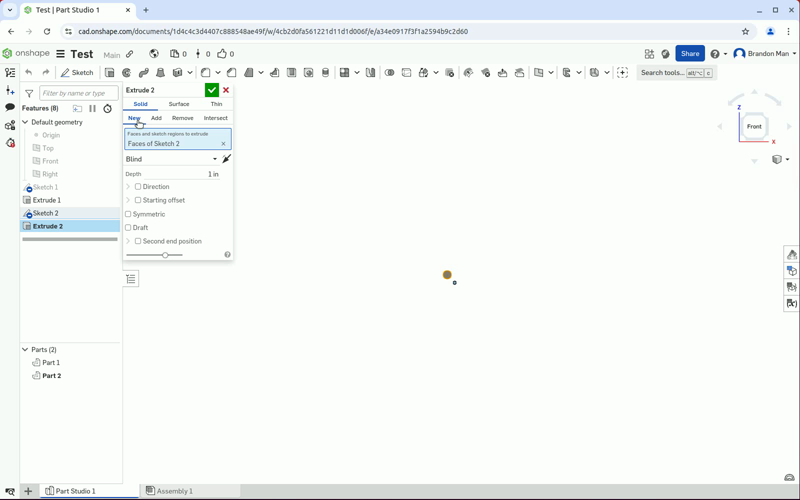
click(137, 120)
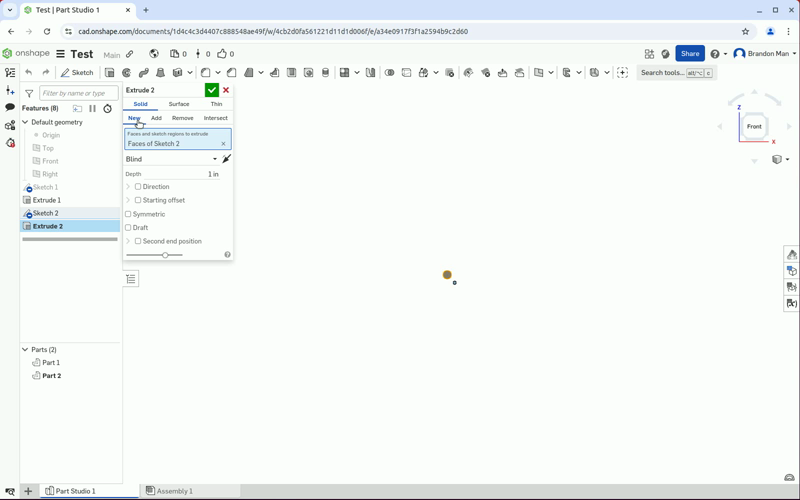
key(tab, 4)
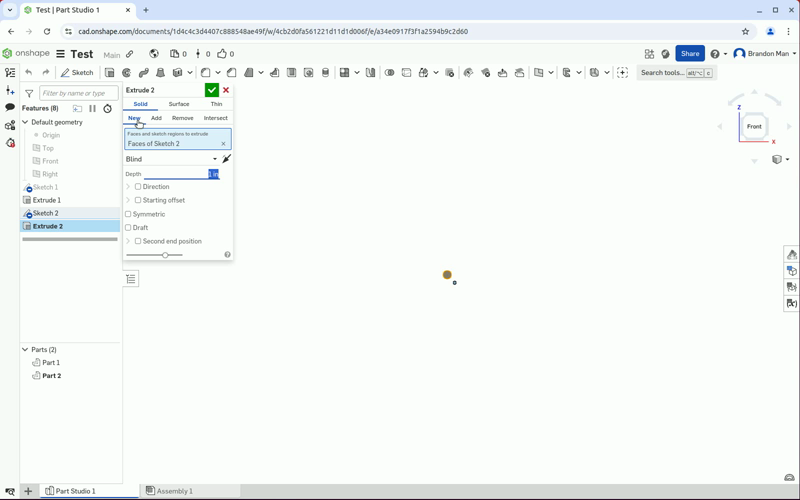
text(23.108)
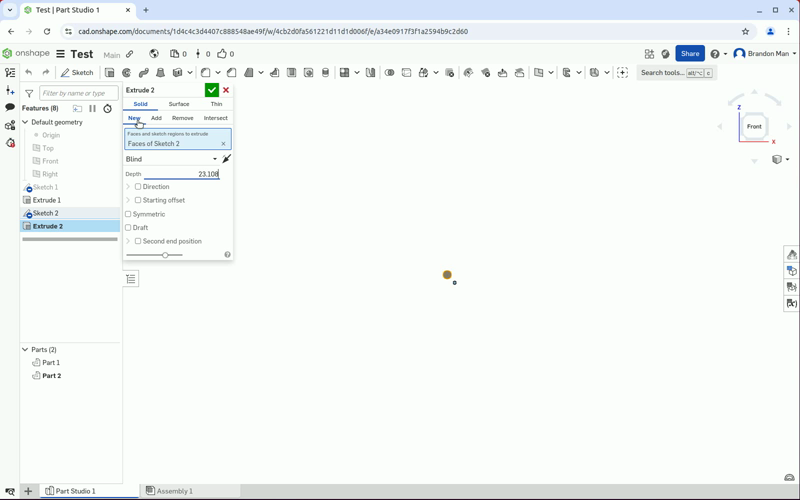
key(enter)
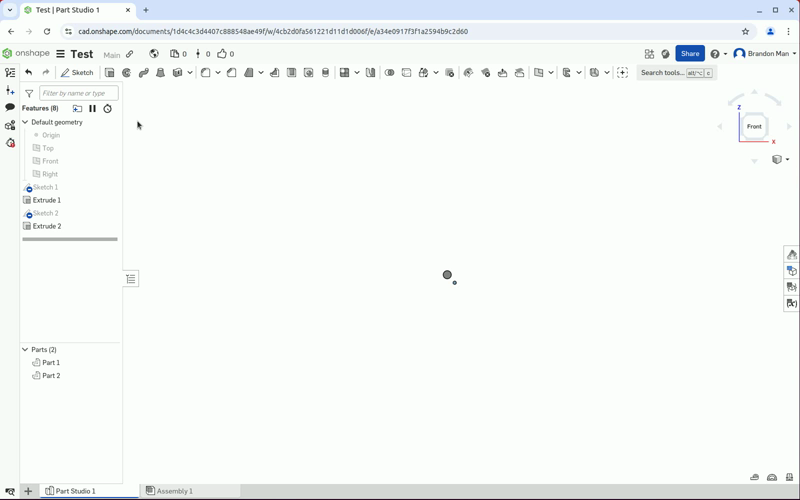
key(shift+h)
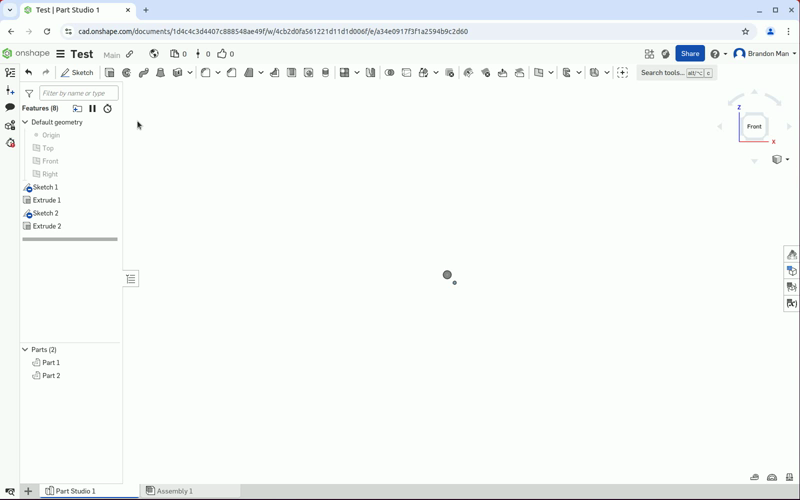
key(shift+h)
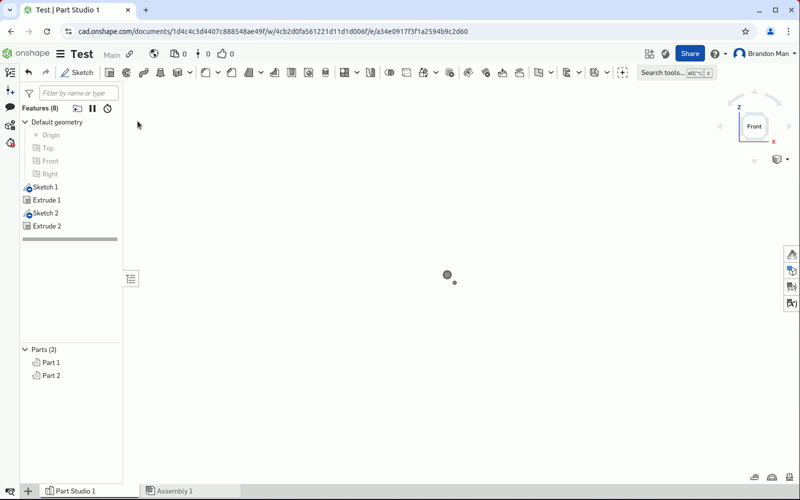
key(shift+7)
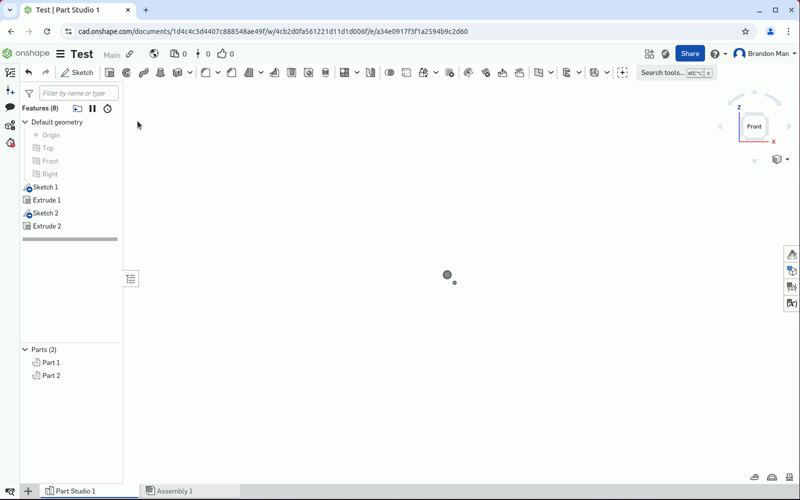
key(left, 2)
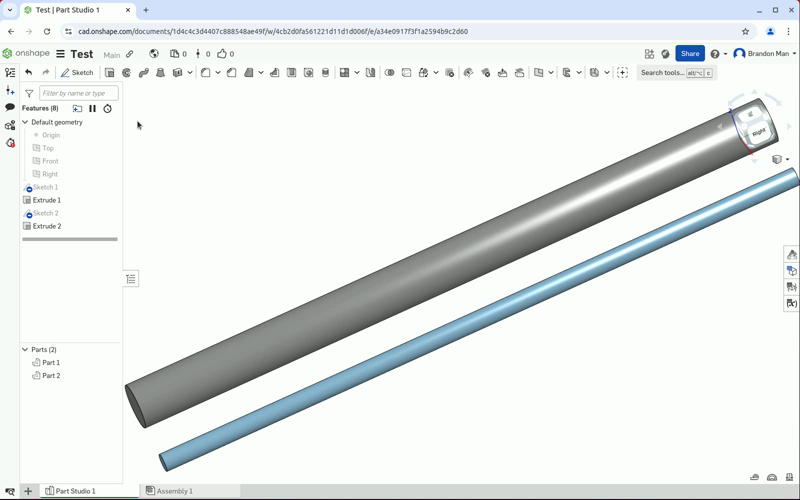
key(down, 2)
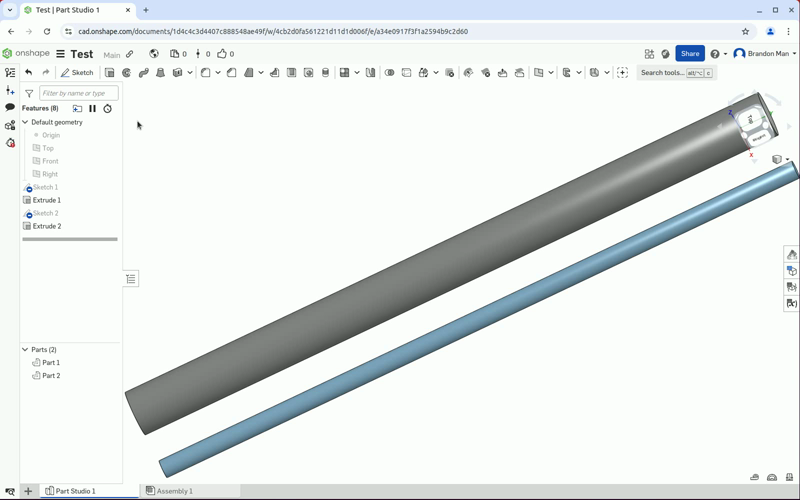
key(up, 2)
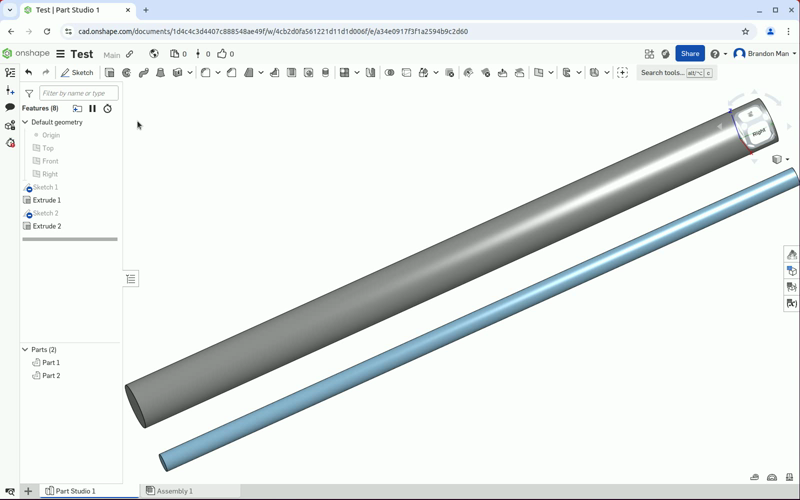
key(right, 2)
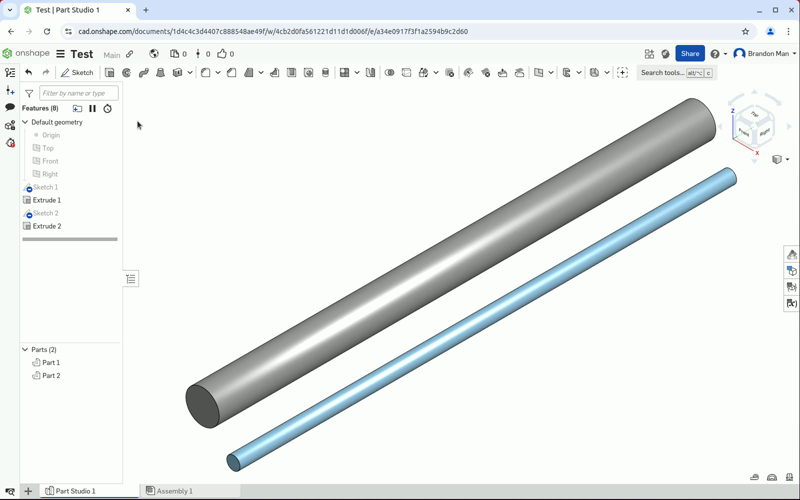
mouse_move(73, 189)
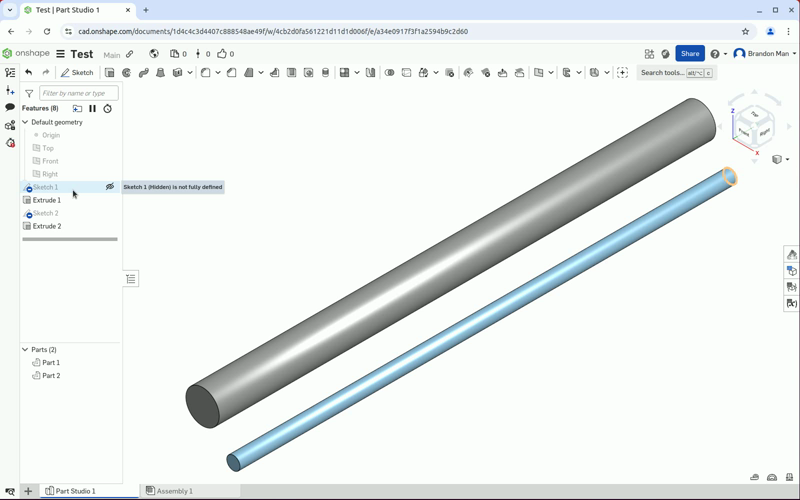
click(73, 189)